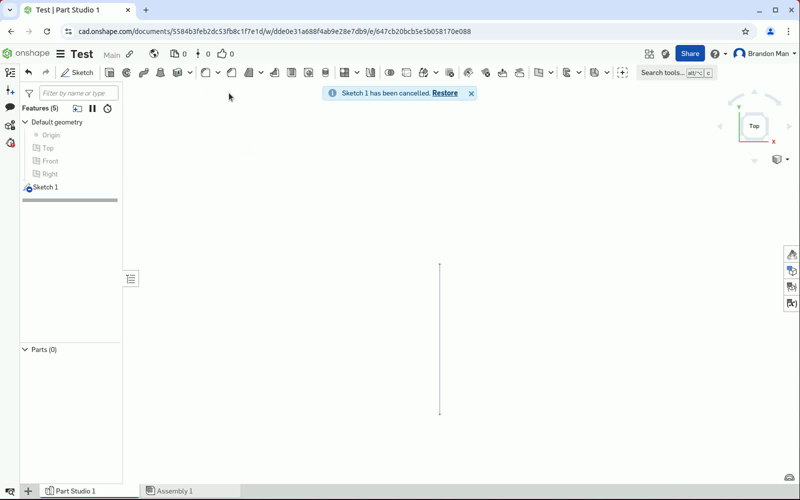
key(shift+h)
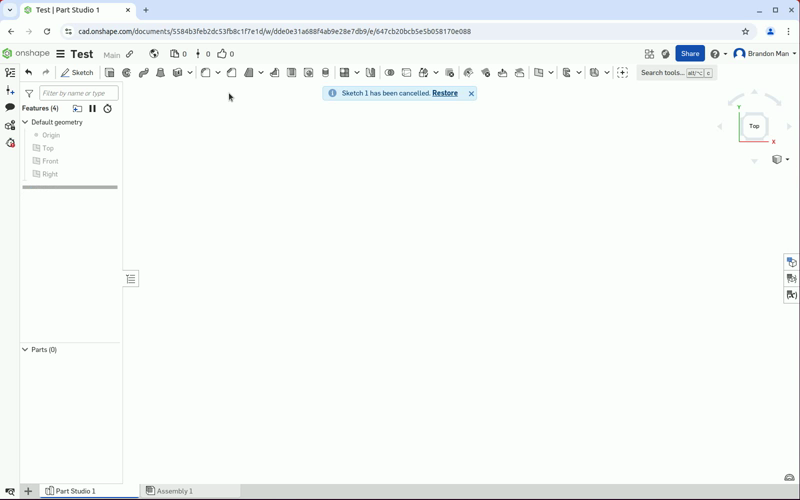
key(shift+s)
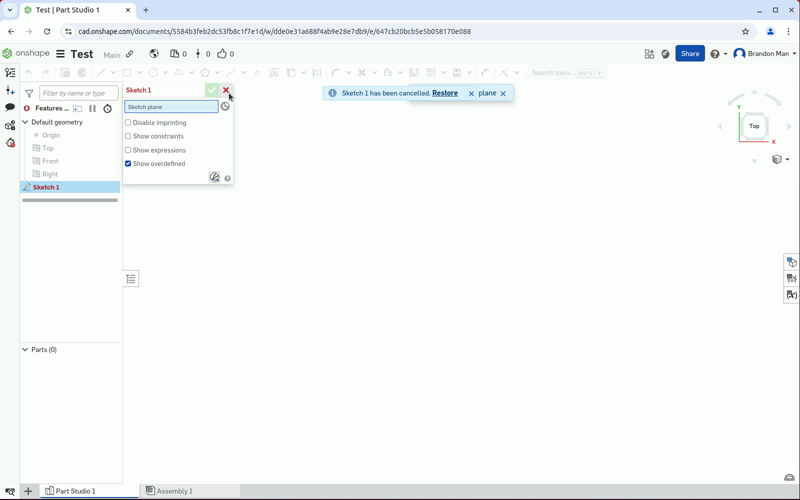
mouse_move(73, 150)
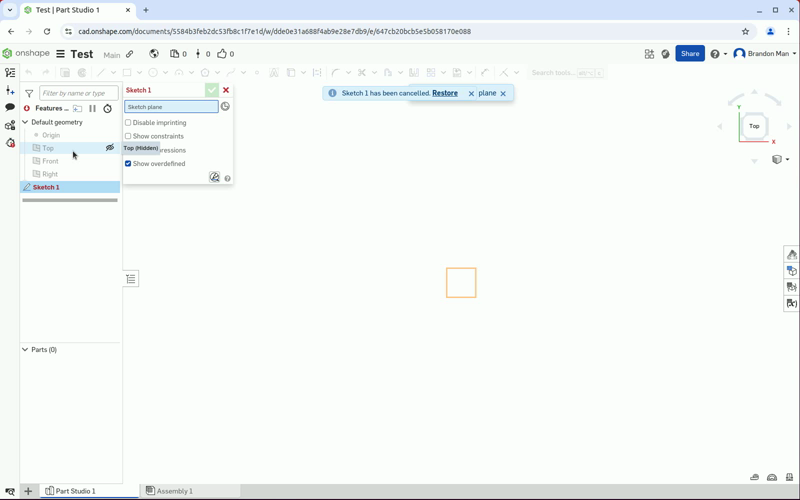
click(73, 150)
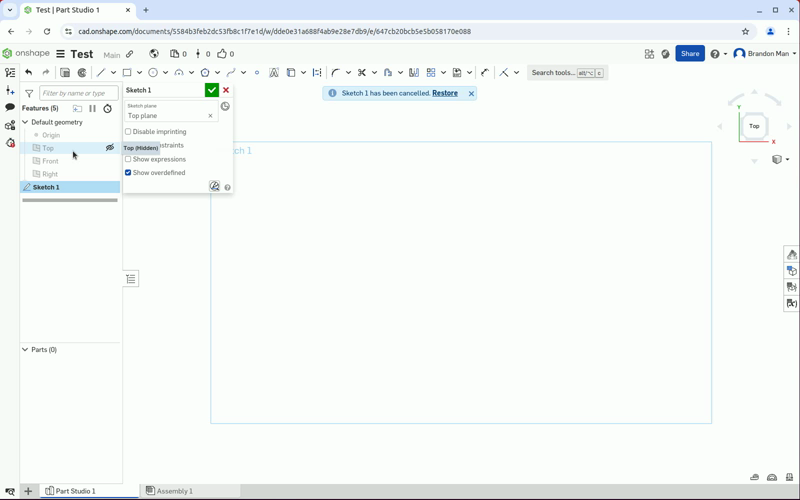
mouse_move(73, 352)
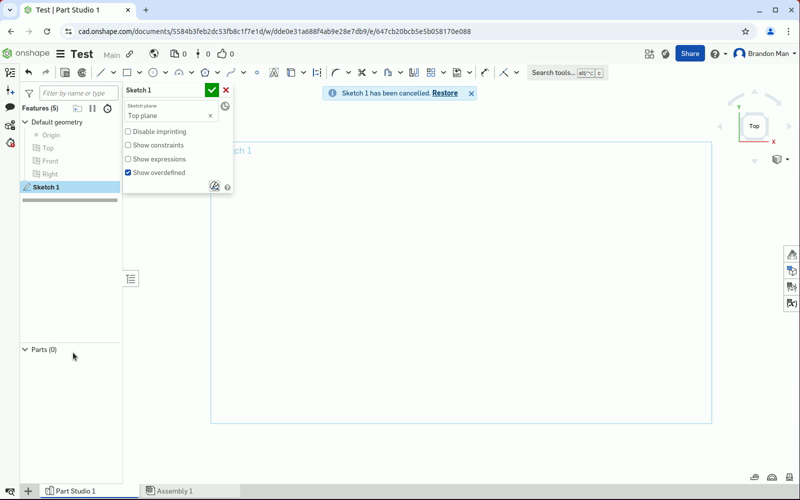
key(y)
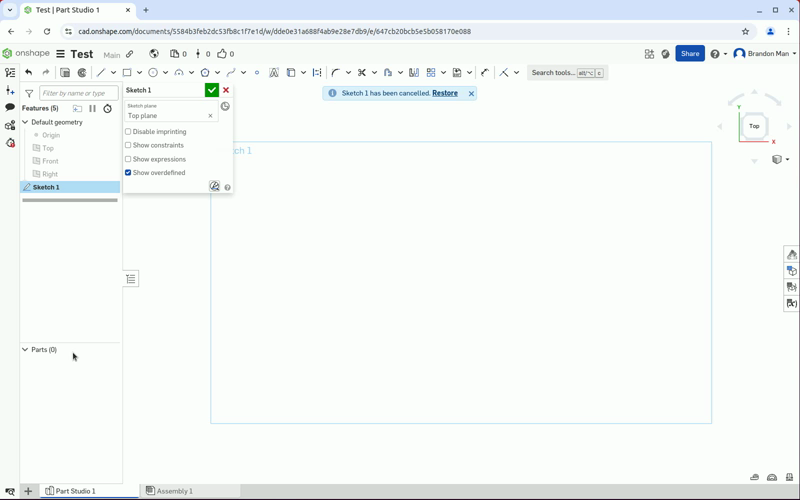
key(c)
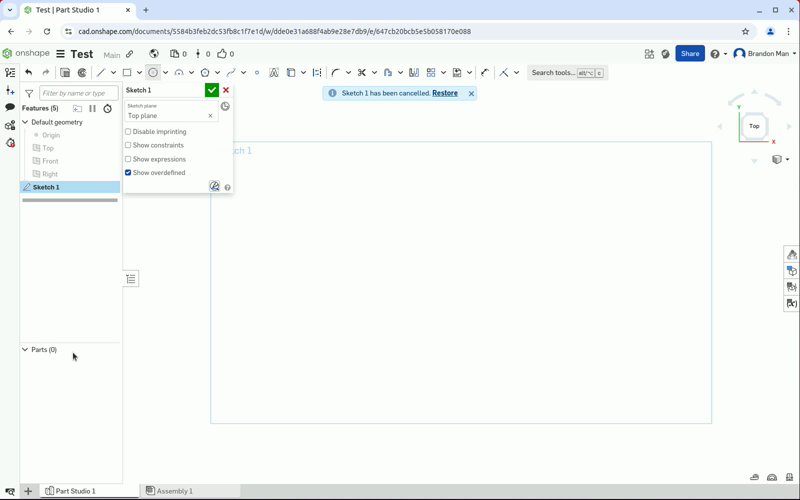
key_down(shift)
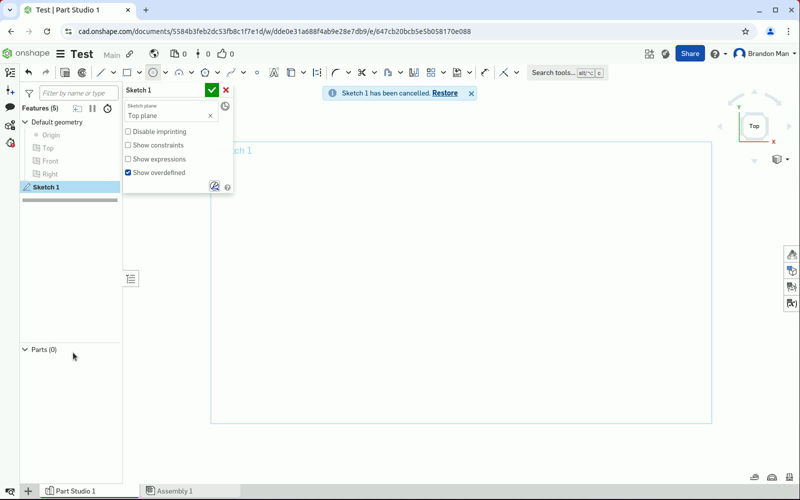
mouse_move(460, 282)
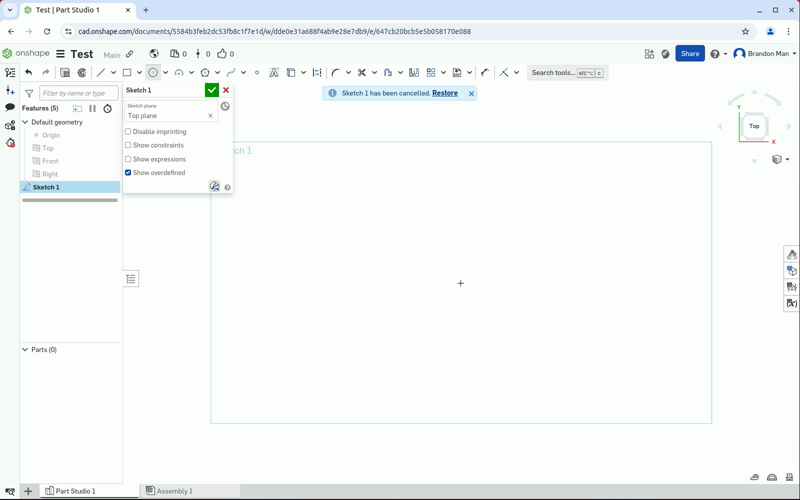
click(460, 282)
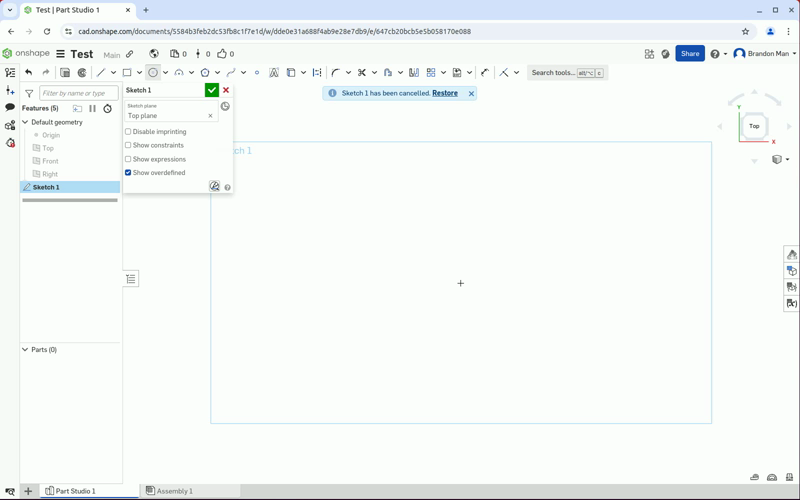
key_up(shift)
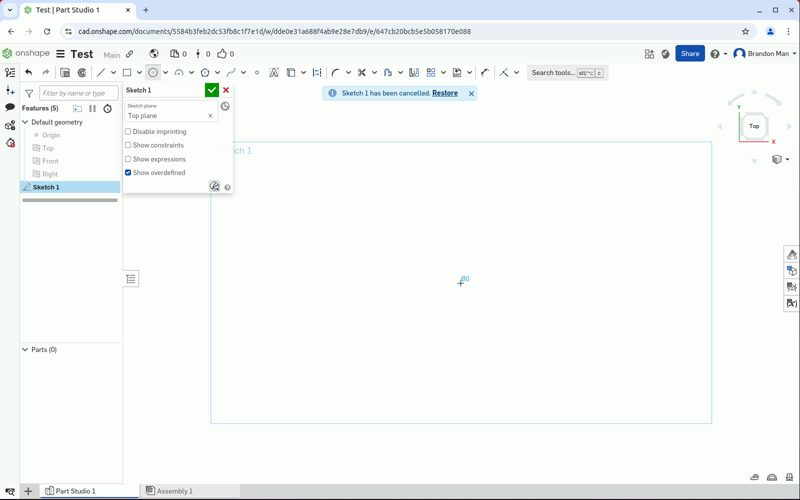
mouse_move(481, 282)
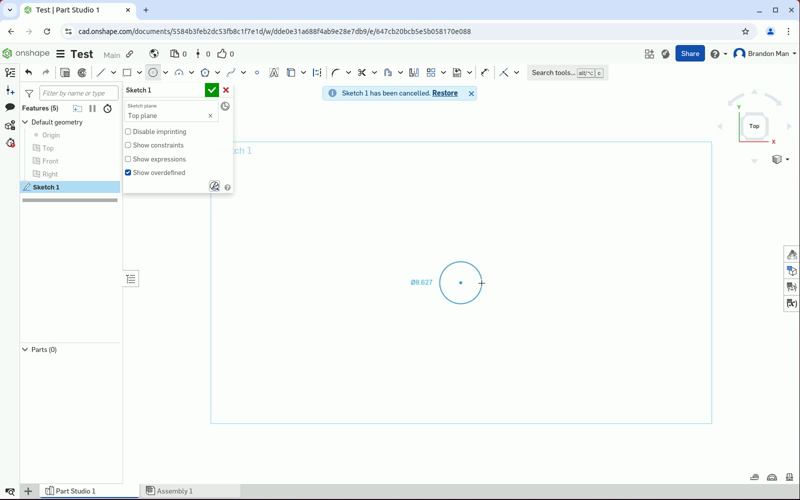
click(481, 282)
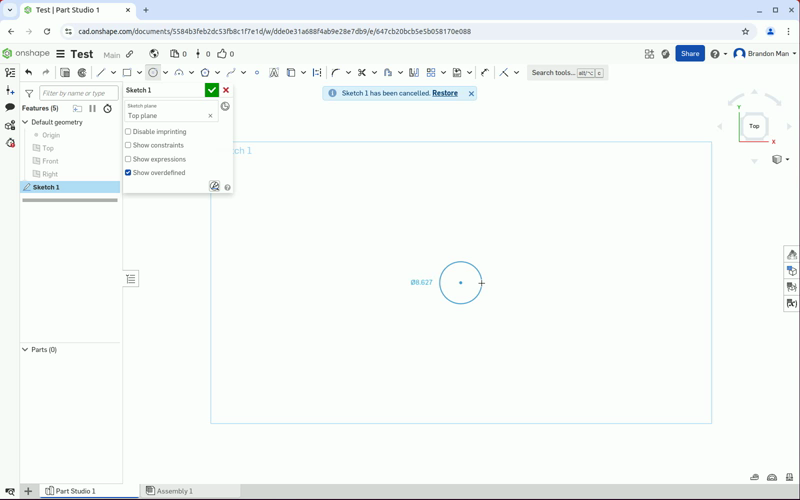
key(esc)
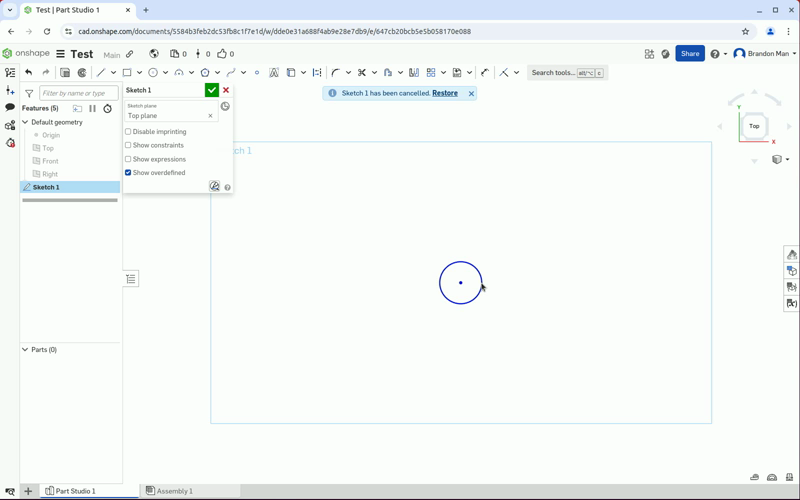
key(c)
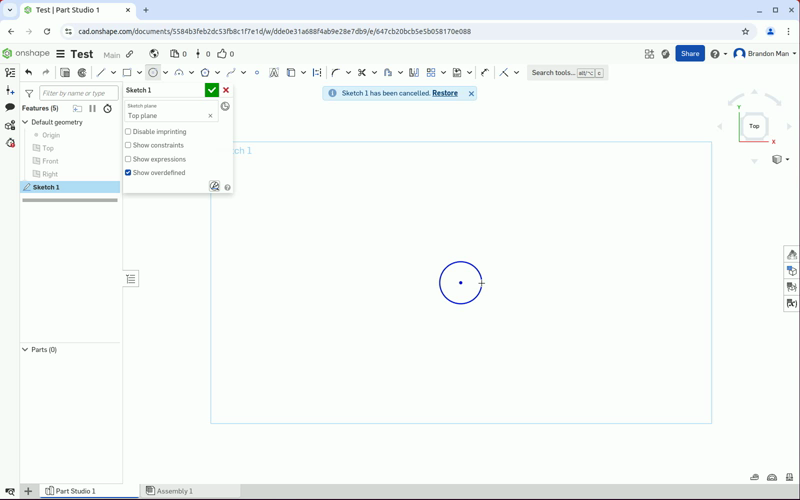
key_down(shift)
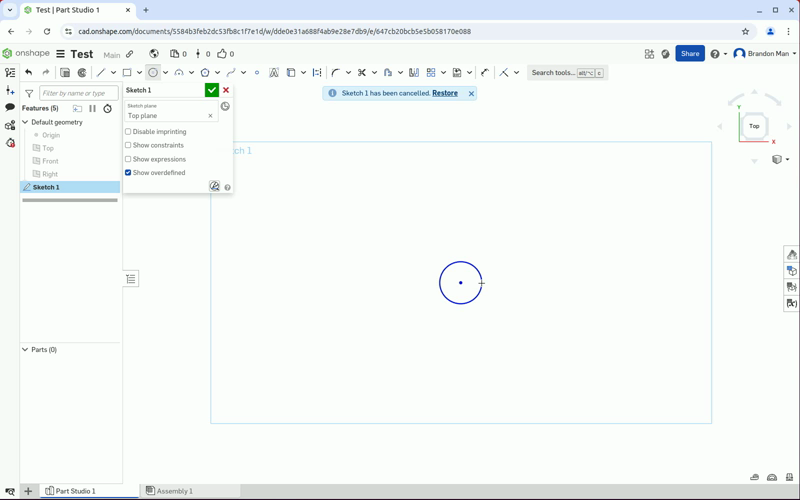
mouse_move(460, 282)
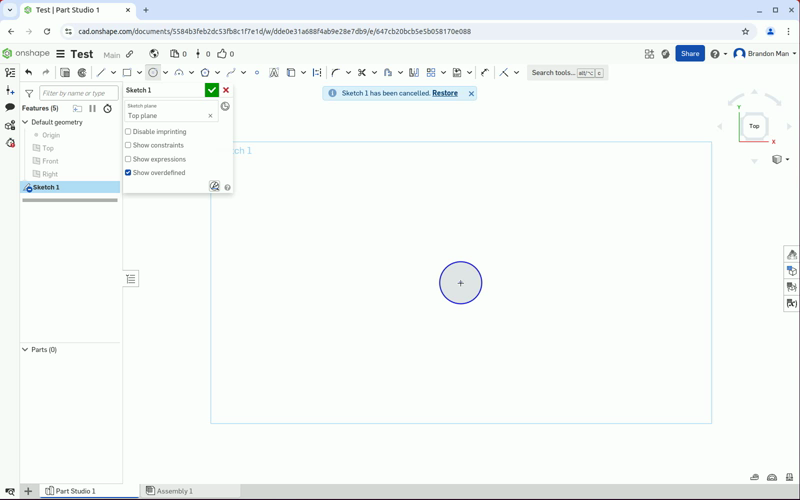
click(460, 282)
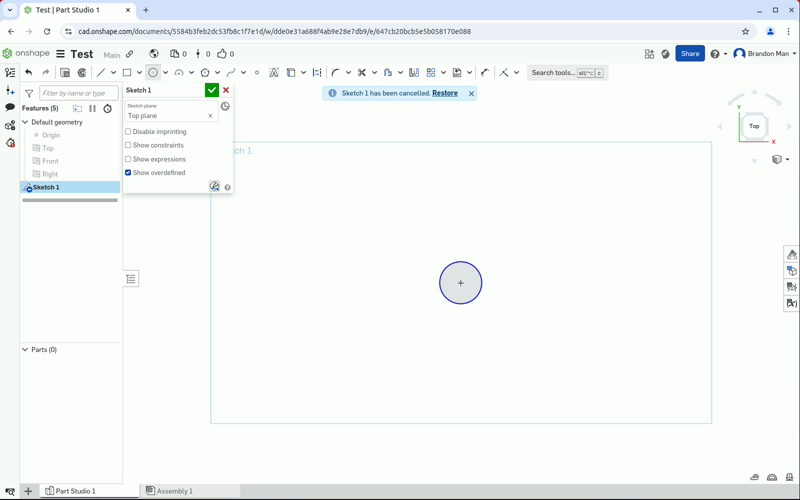
key_up(shift)
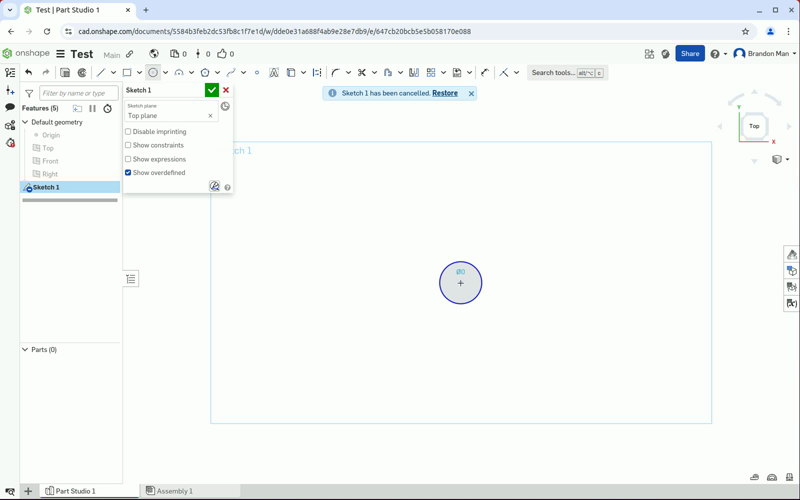
mouse_move(477, 282)
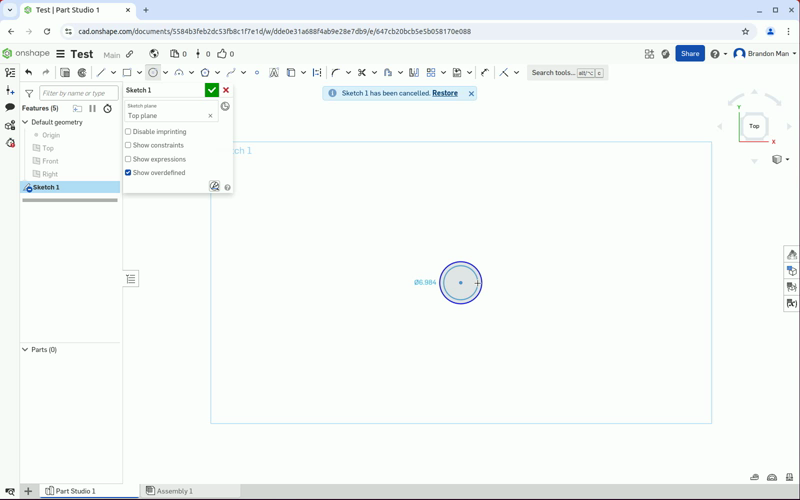
scroll(6)
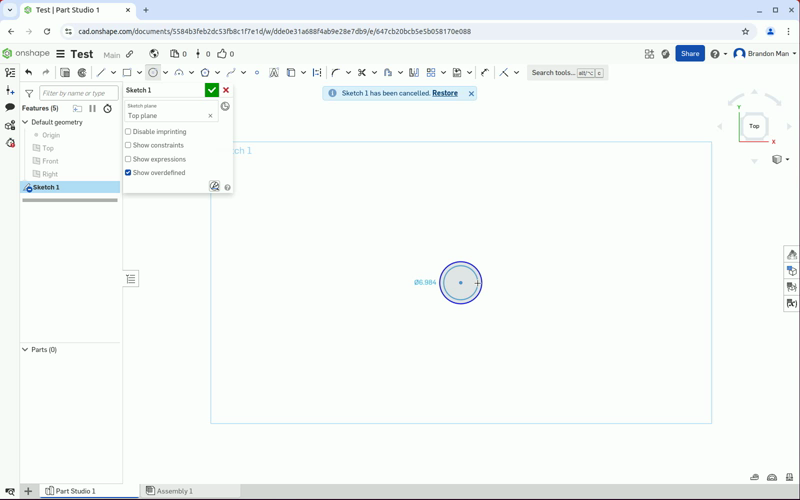
scroll(6)
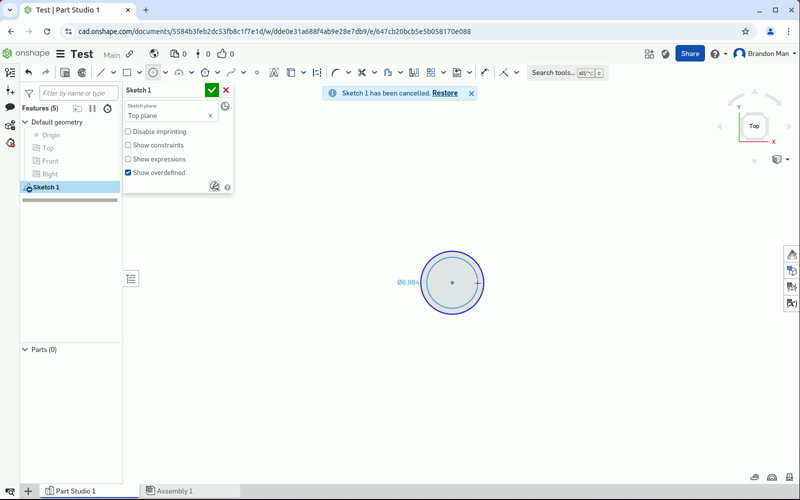
scroll(6)
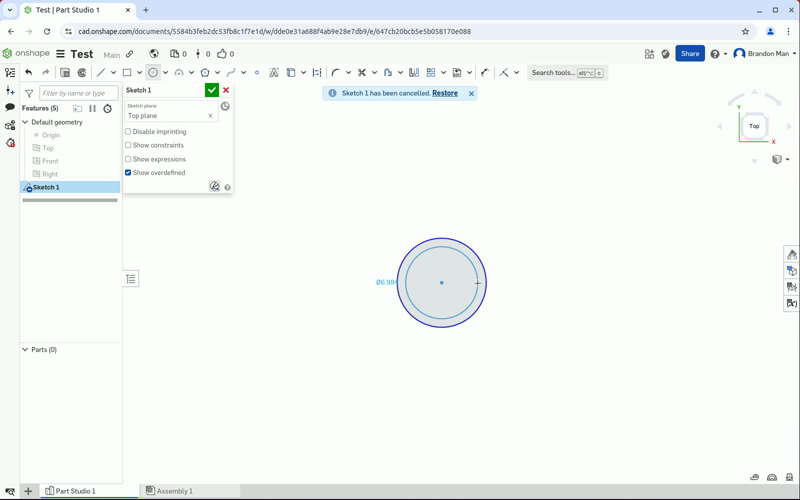
scroll(6)
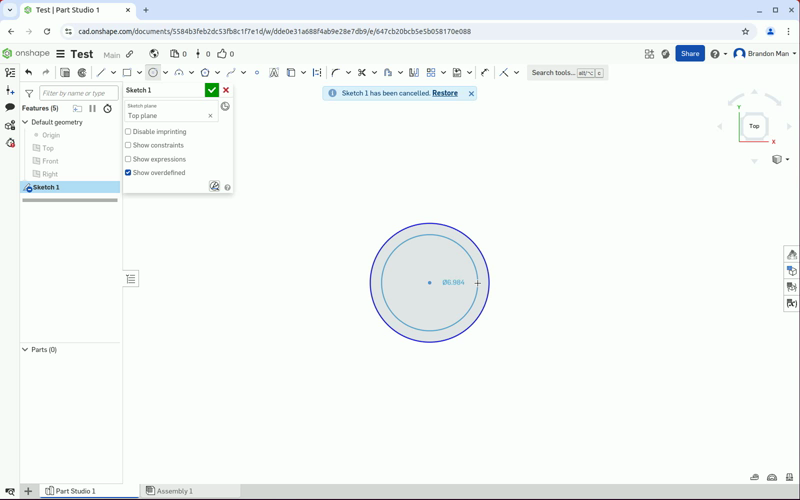
scroll(6)
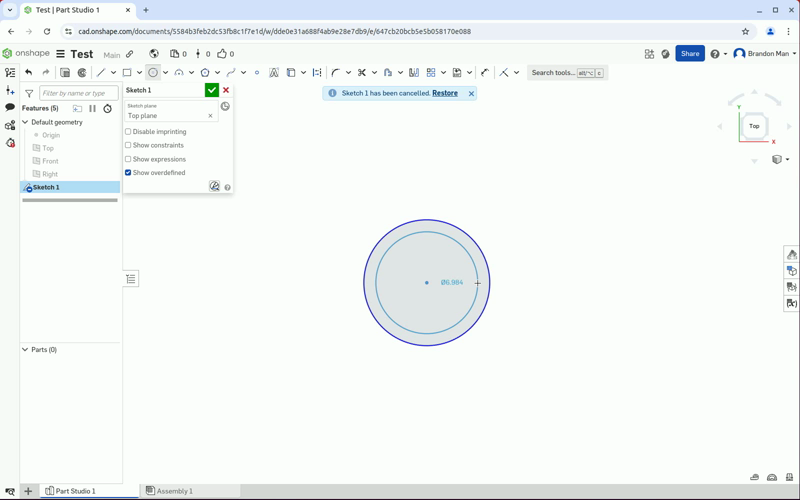
scroll(6)
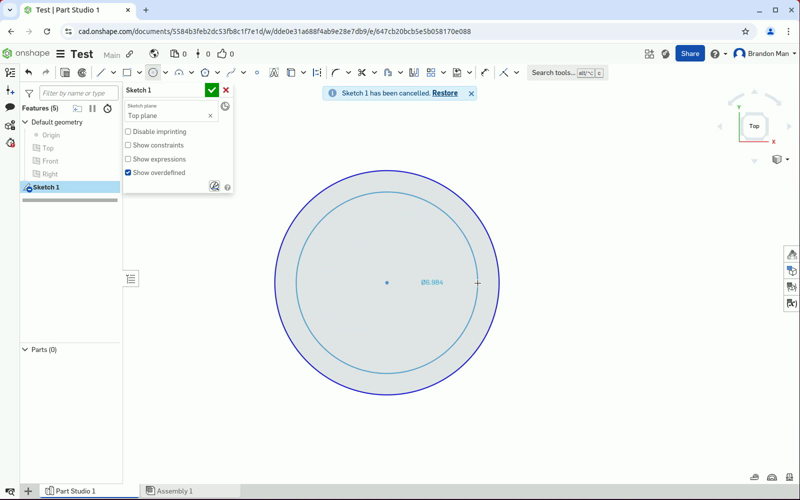
scroll(6)
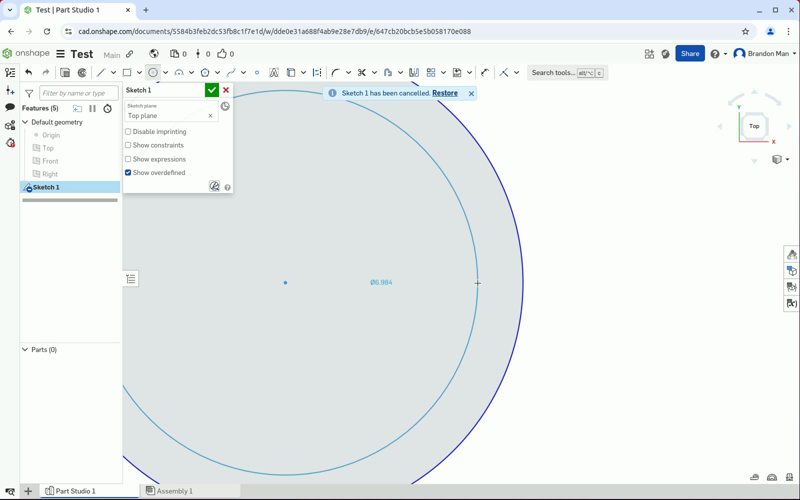
click(477, 282)
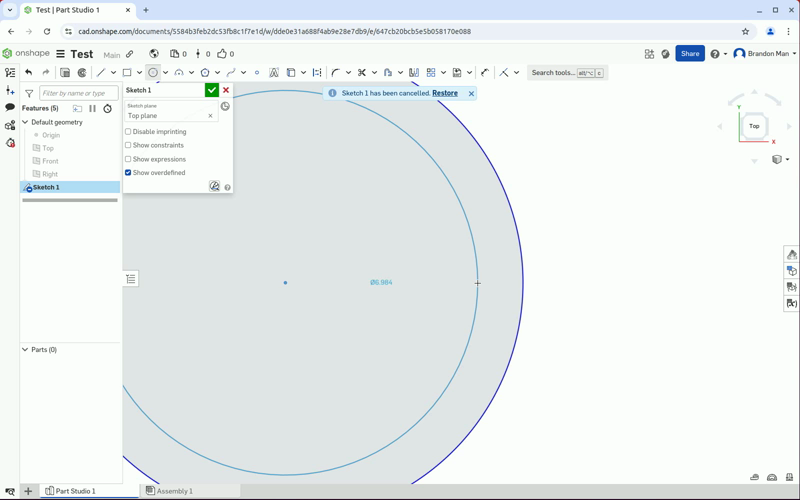
scroll(-6)
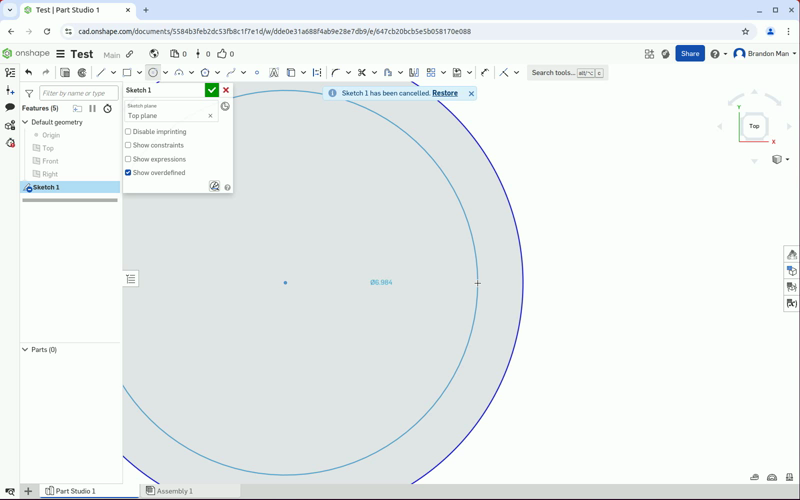
scroll(-6)
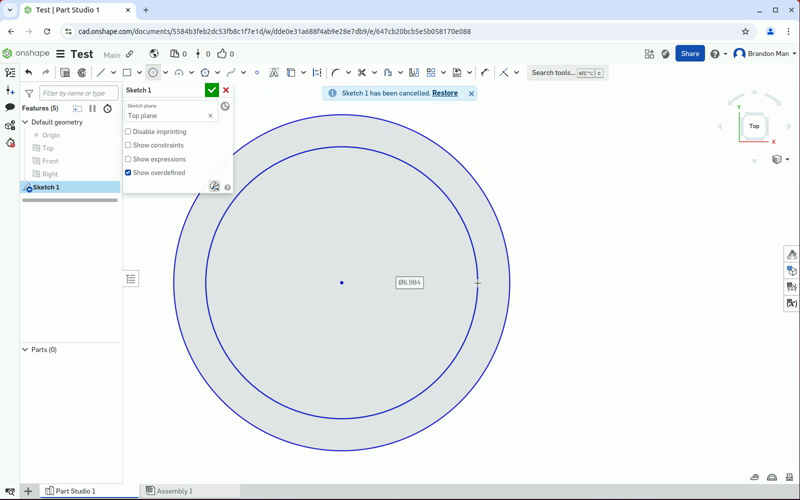
scroll(-6)
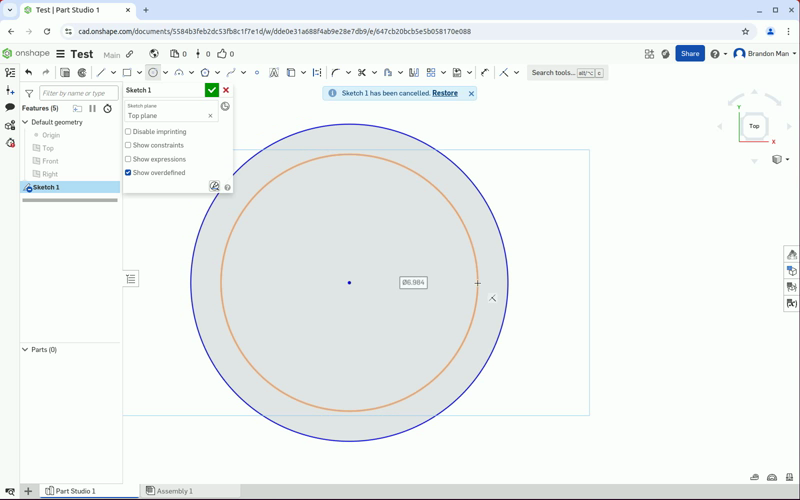
scroll(-6)
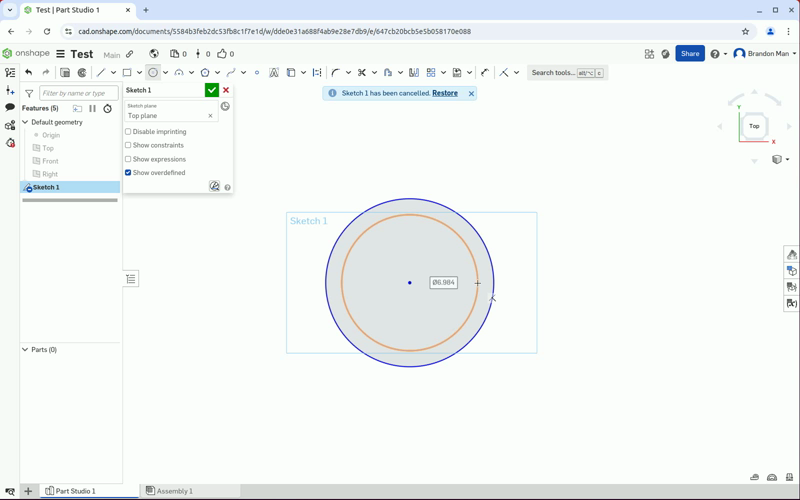
scroll(-6)
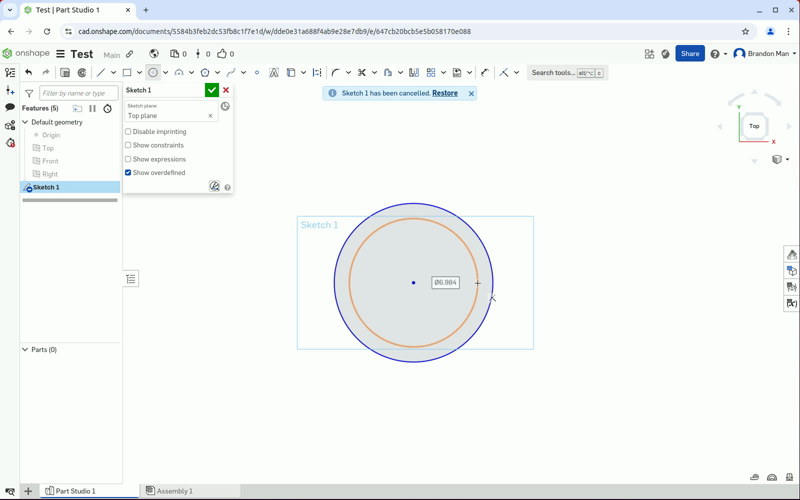
scroll(-6)
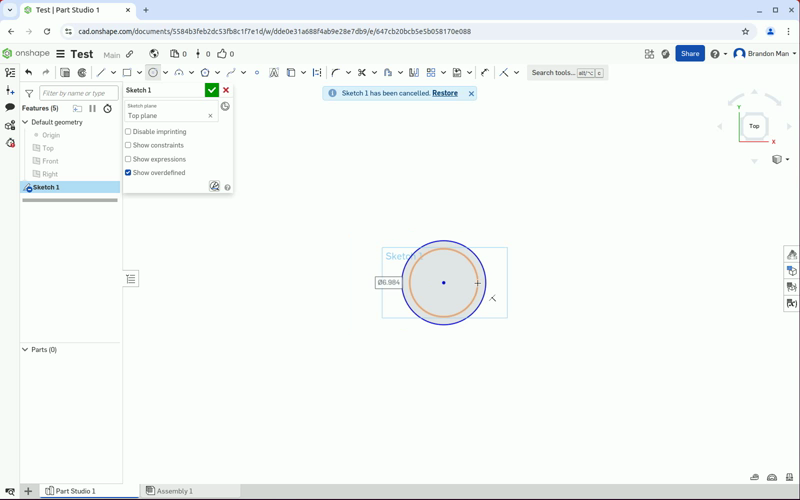
scroll(-6)
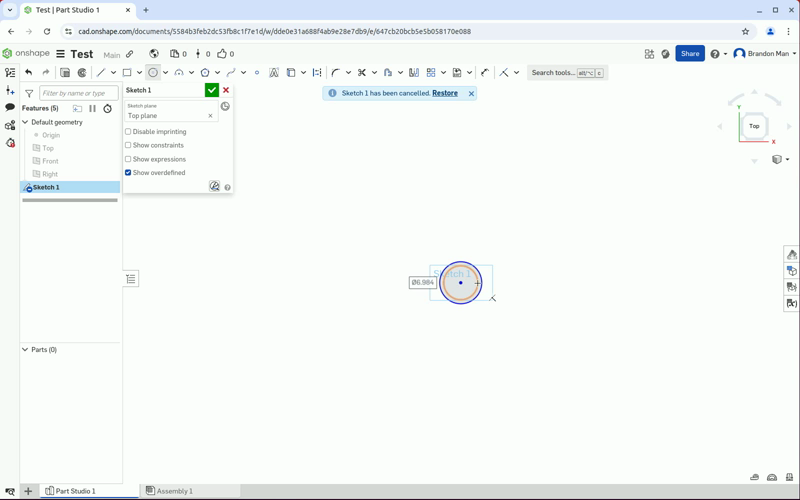
key(esc)
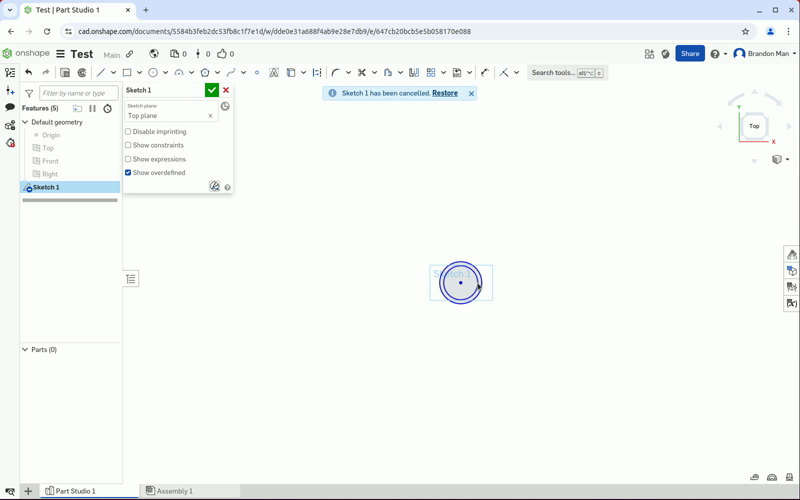
mouse_move(480, 279)
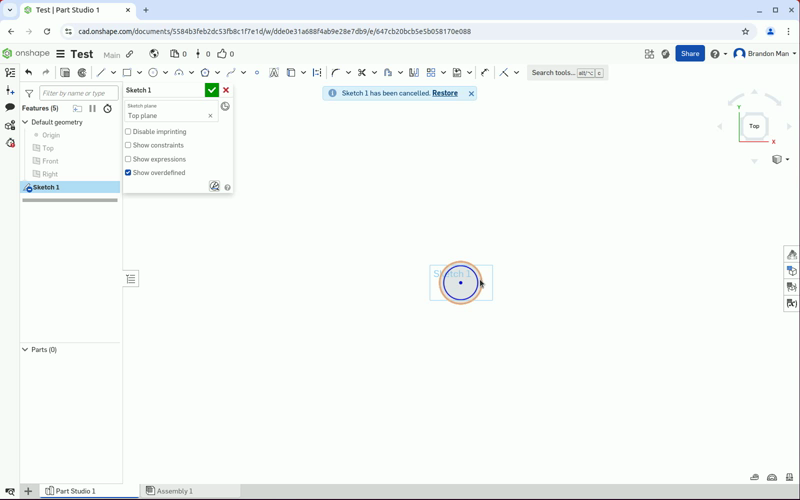
scroll(6)
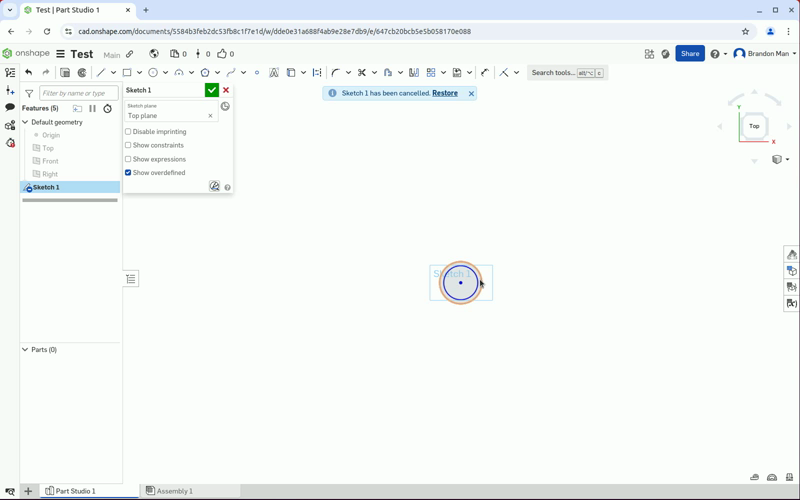
scroll(6)
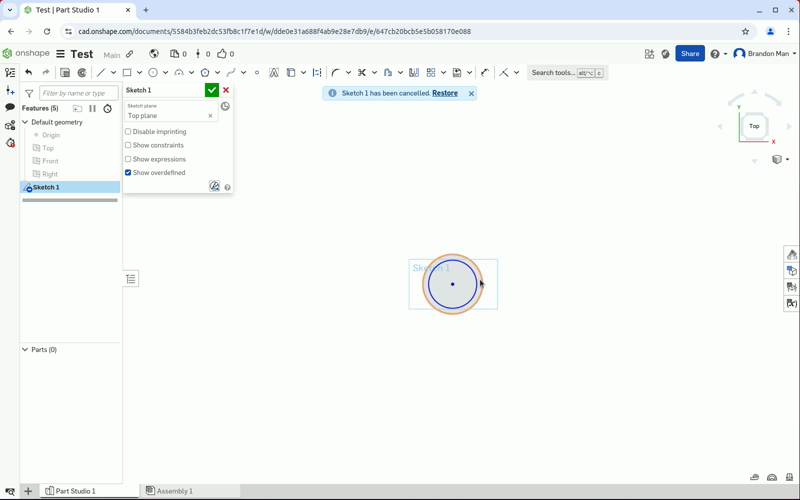
scroll(6)
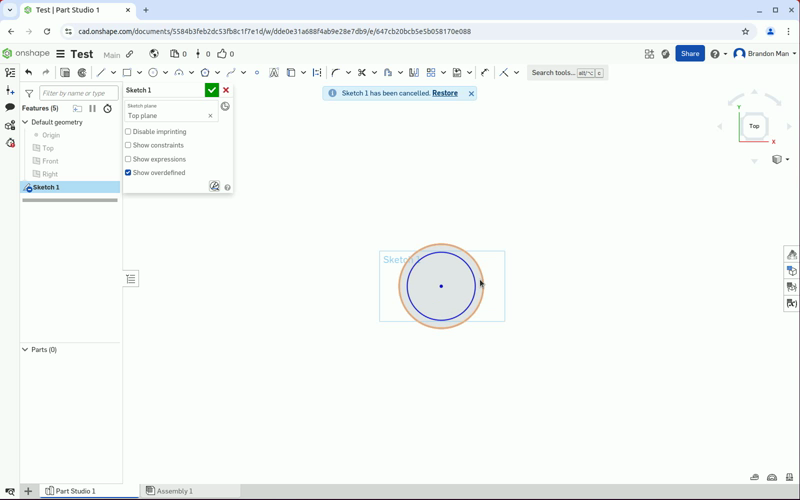
scroll(6)
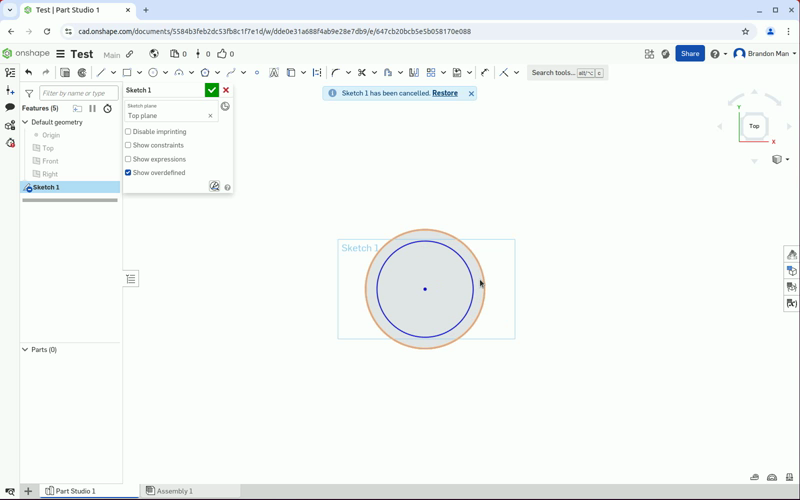
scroll(6)
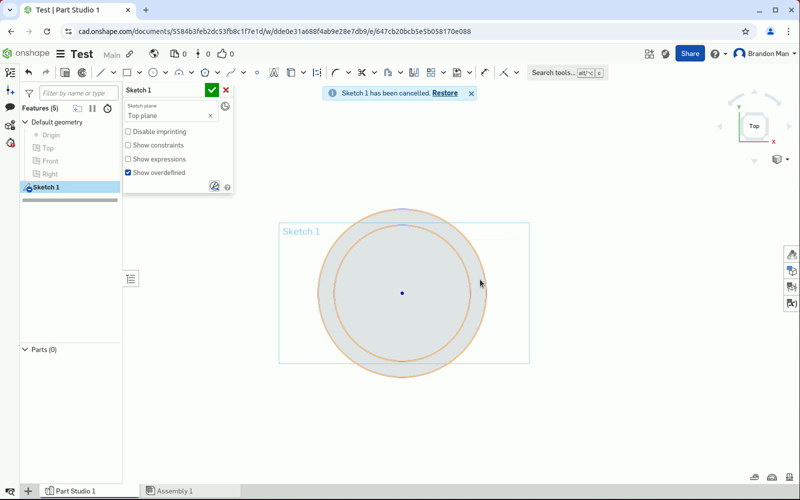
scroll(6)
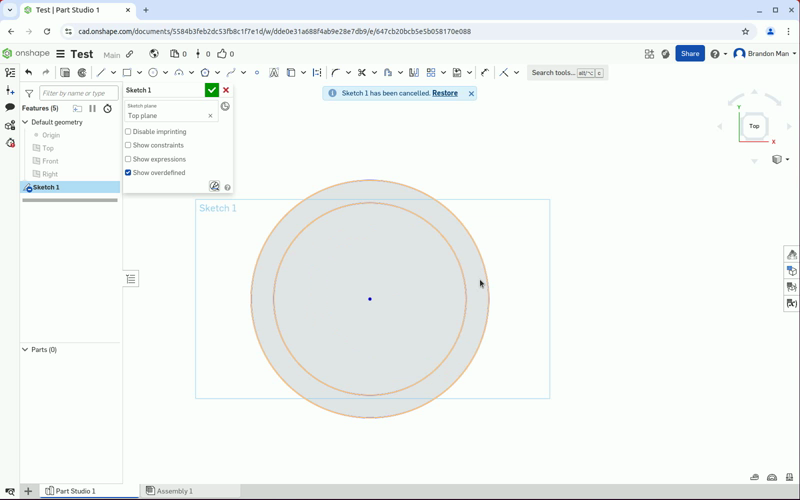
scroll(6)
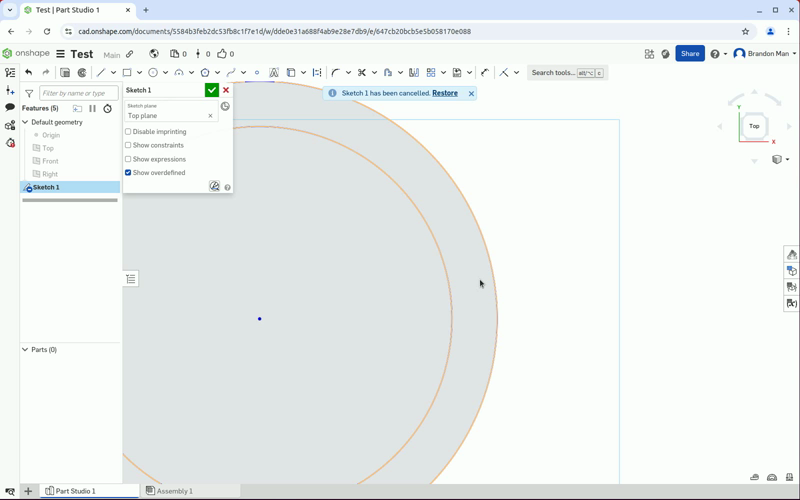
click(480, 279)
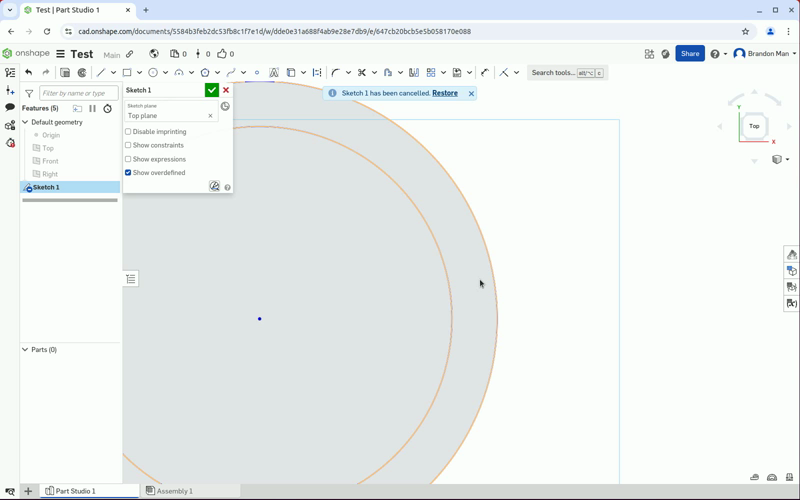
scroll(-6)
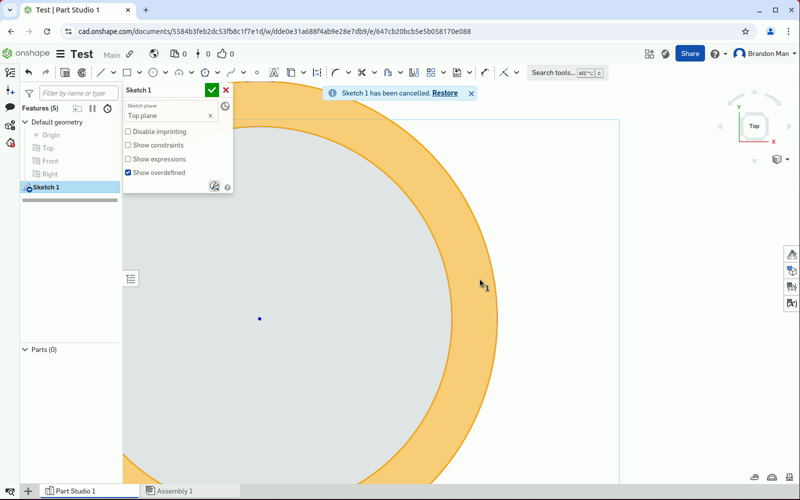
scroll(-6)
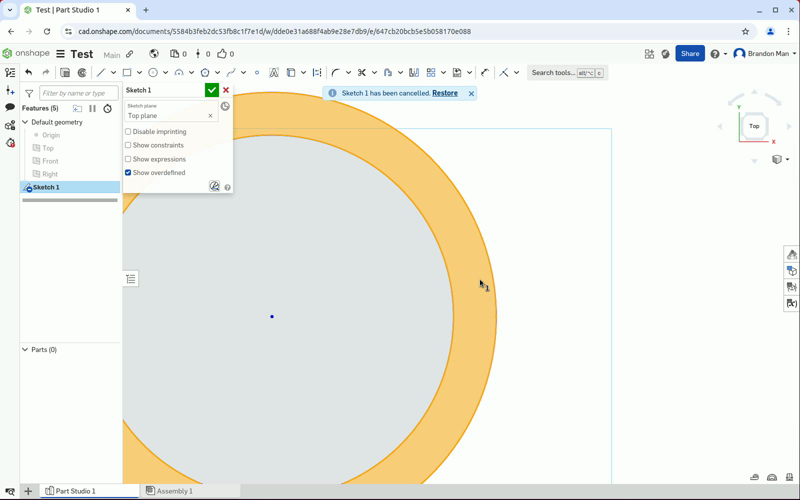
scroll(-6)
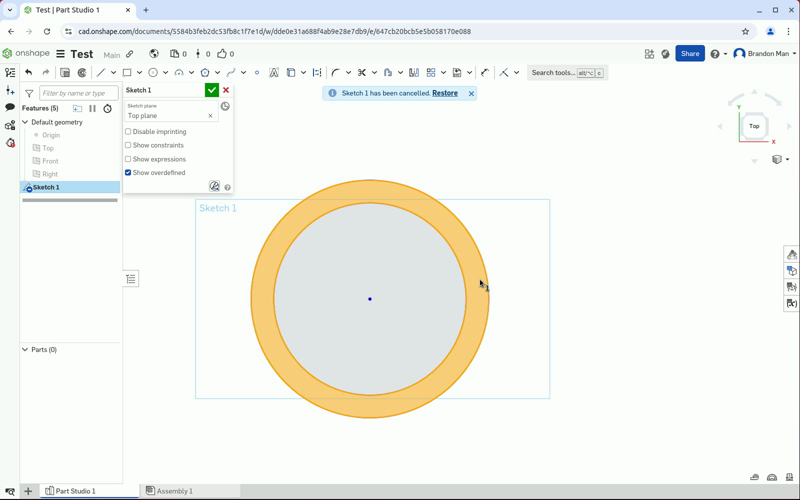
scroll(-6)
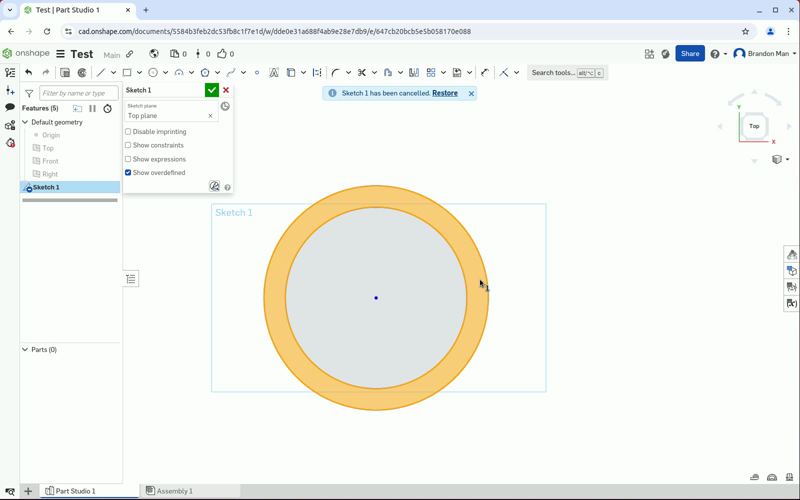
scroll(-6)
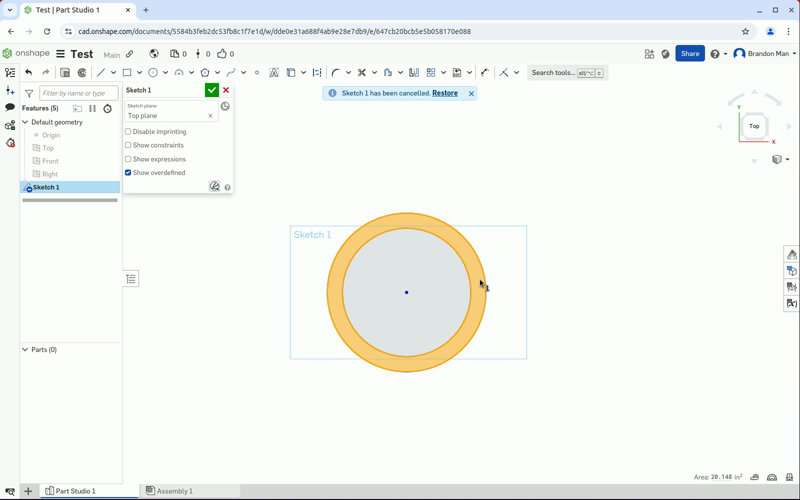
scroll(-6)
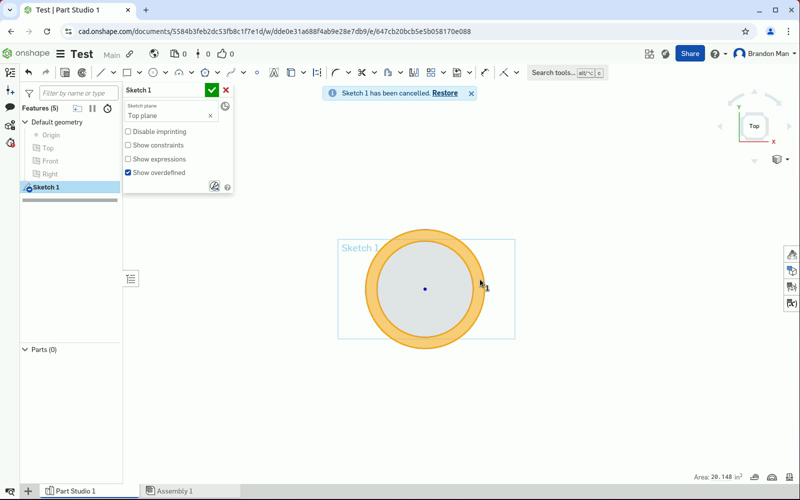
scroll(-6)
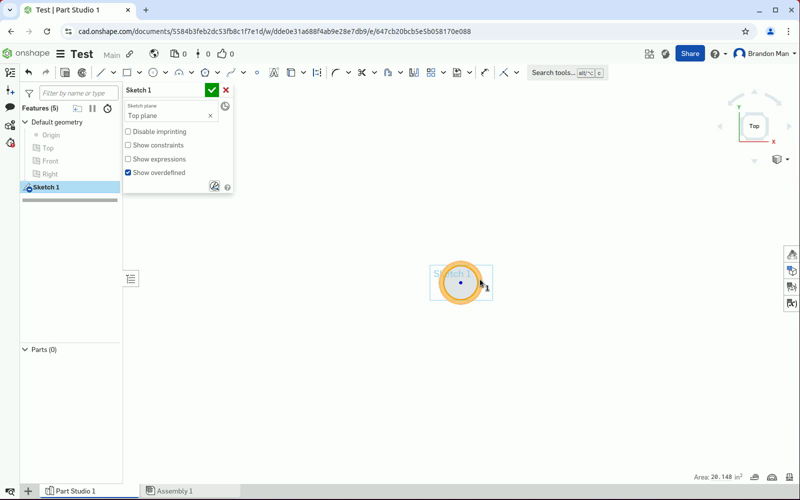
mouse_move(73, 352)
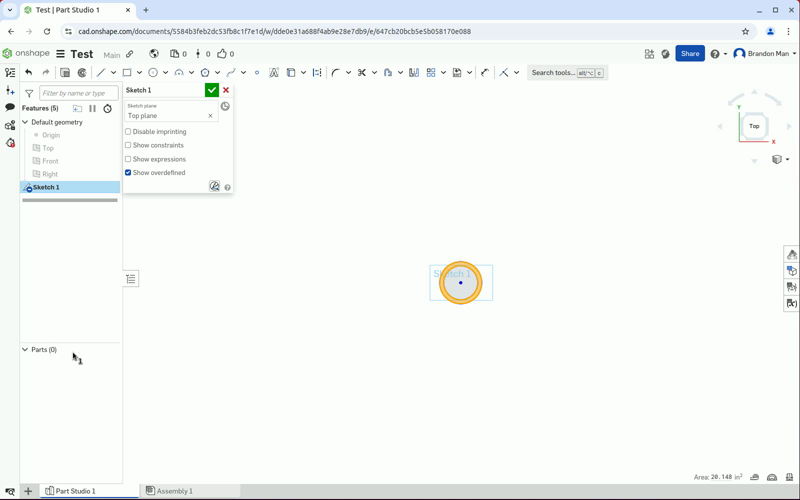
key(shift+y)
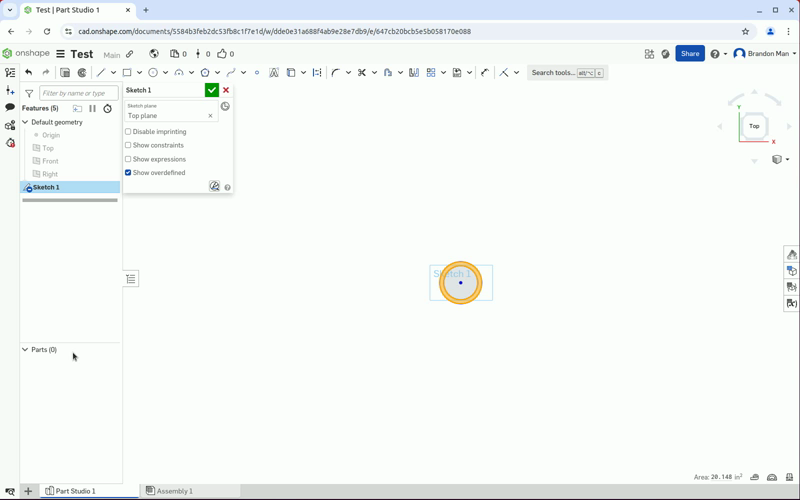
key(shift+e)
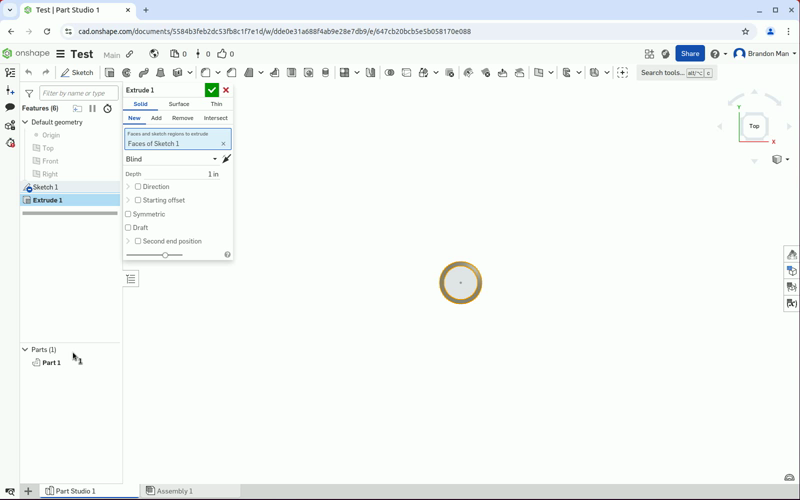
mouse_move(143, 106)
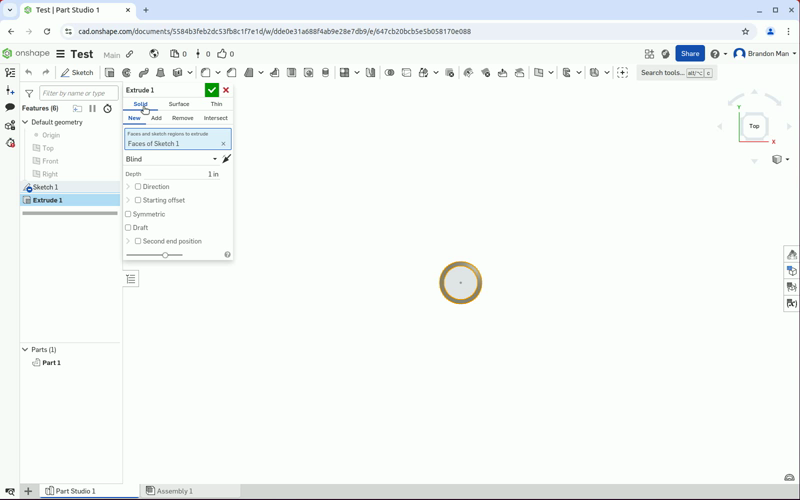
click(143, 106)
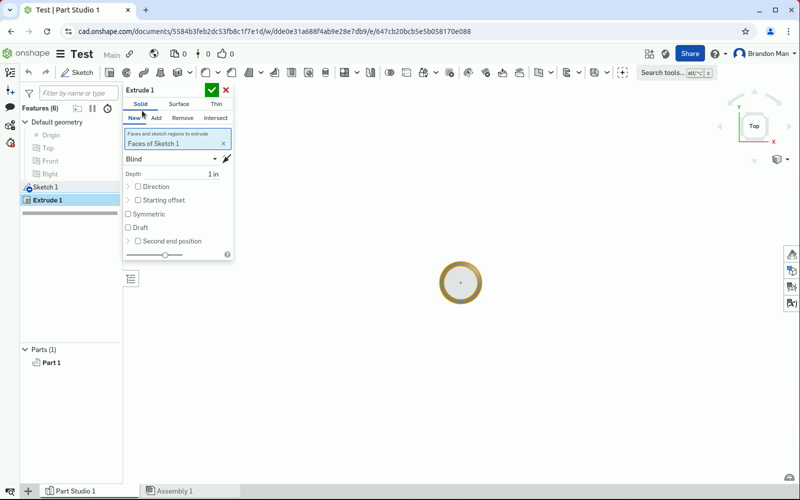
mouse_move(137, 120)
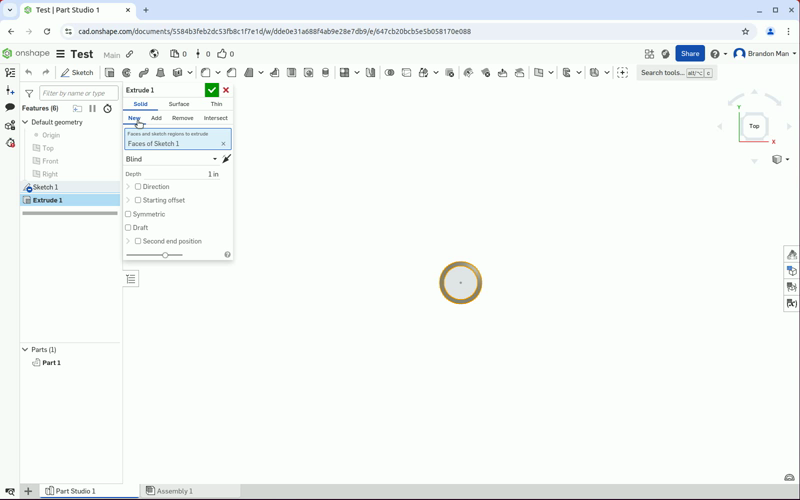
click(137, 120)
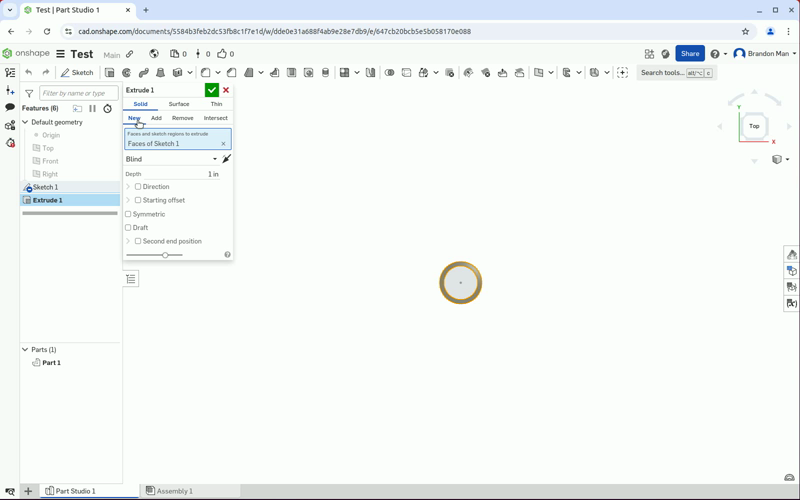
key(tab, 4)
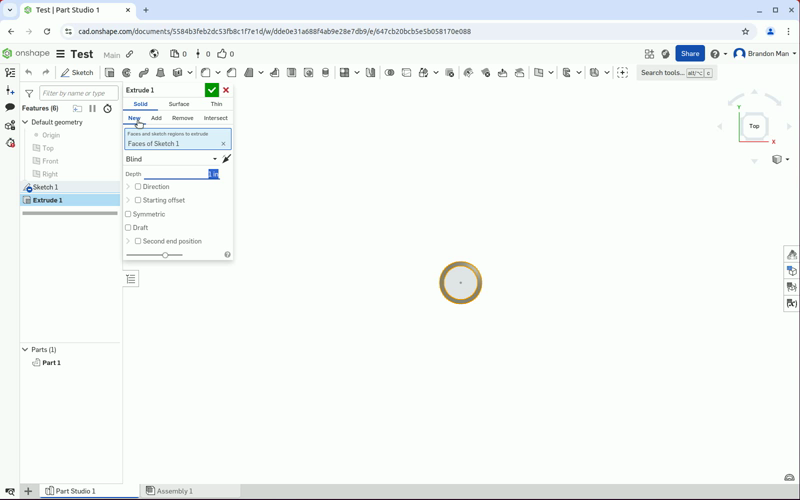
text(-23.108)
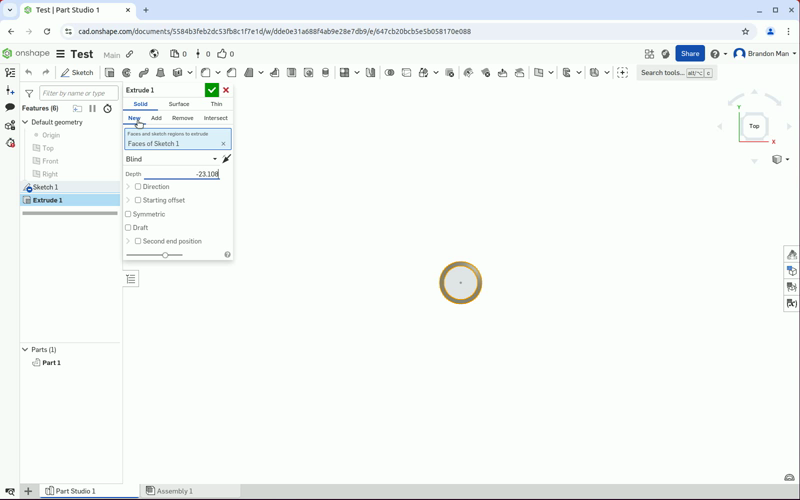
key(enter)
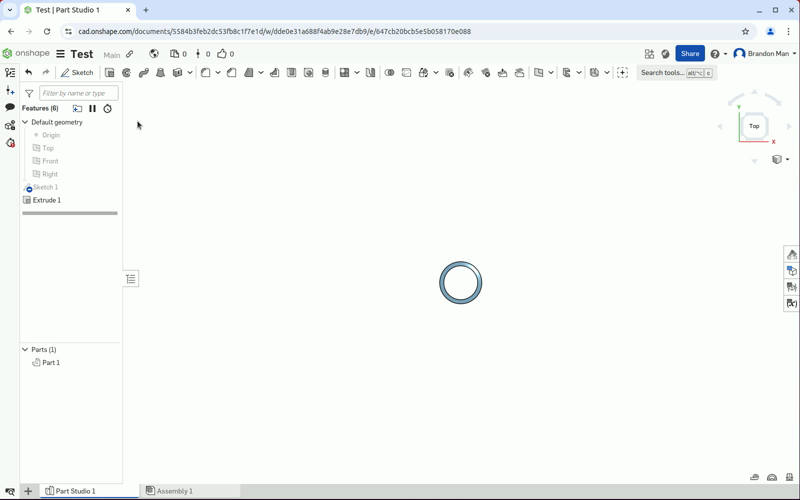
key(shift+h)
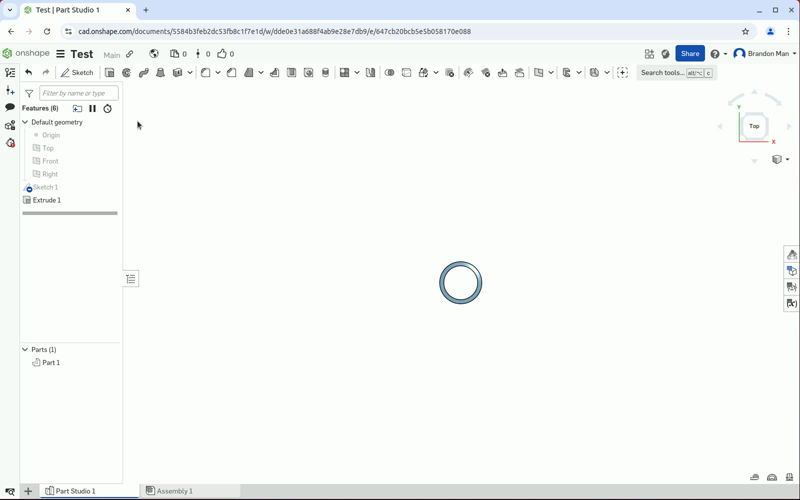
key(shift+h)
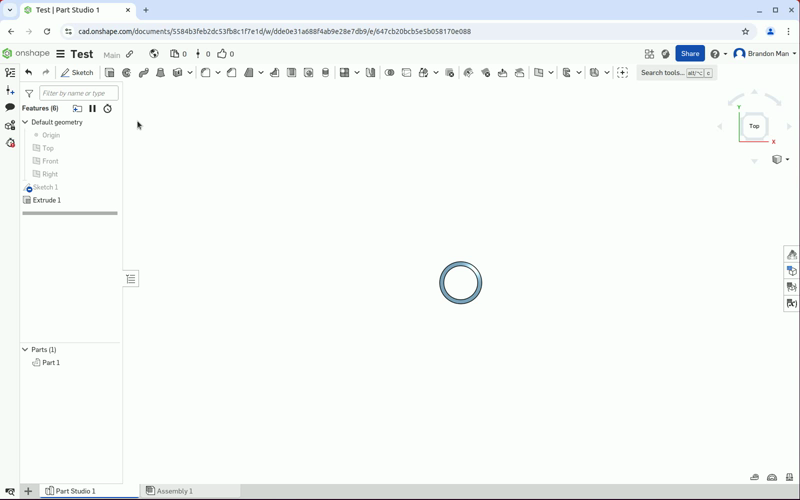
mouse_move(73, 189)
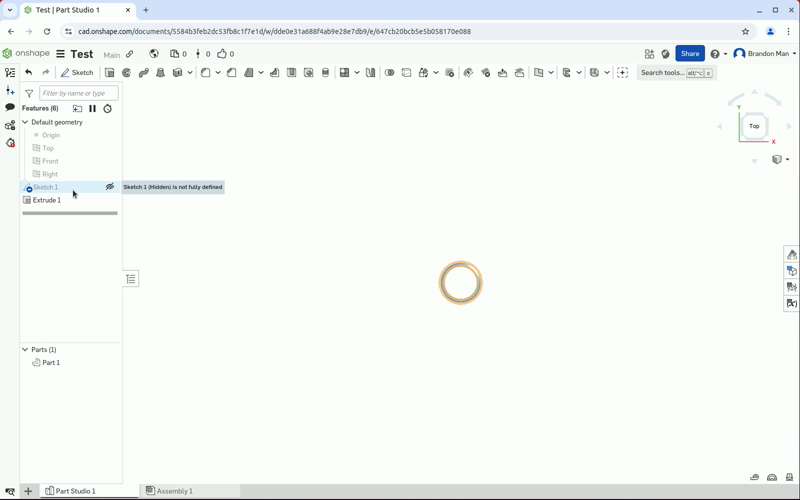
click(73, 189)
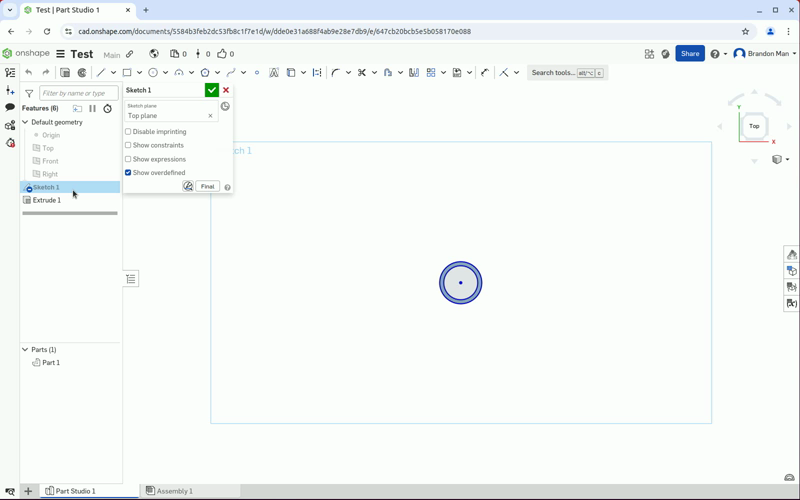
mouse_move(229, 92)
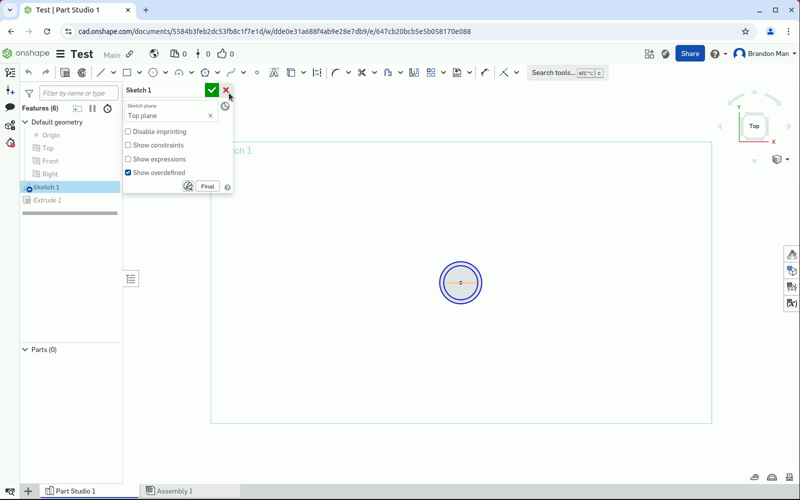
click(229, 92)
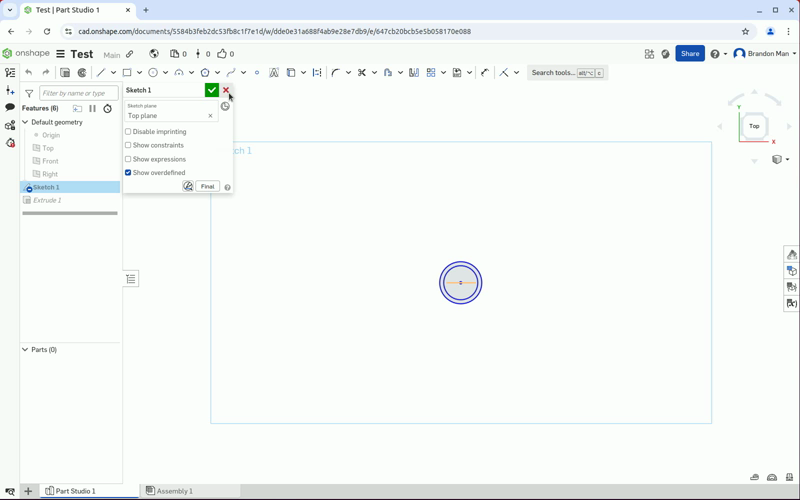
key(shift+s)
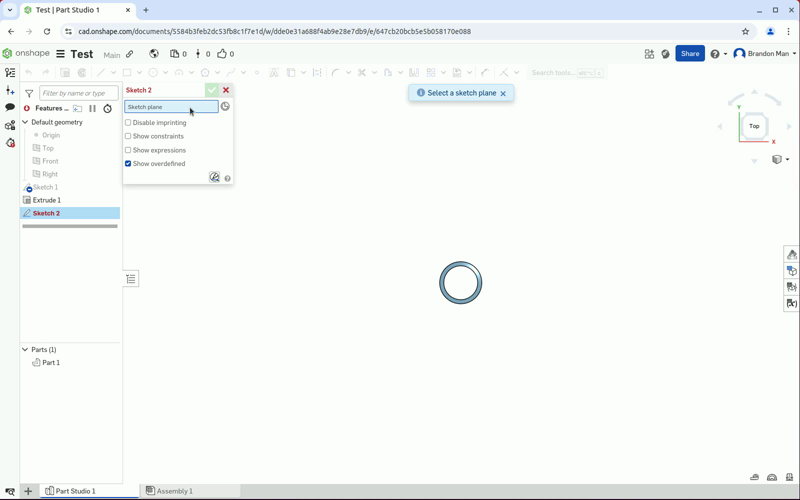
mouse_move(73, 150)
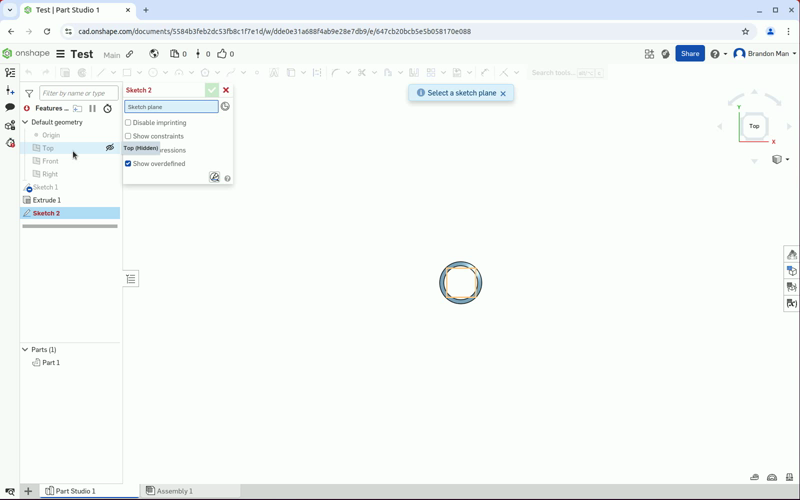
click(73, 150)
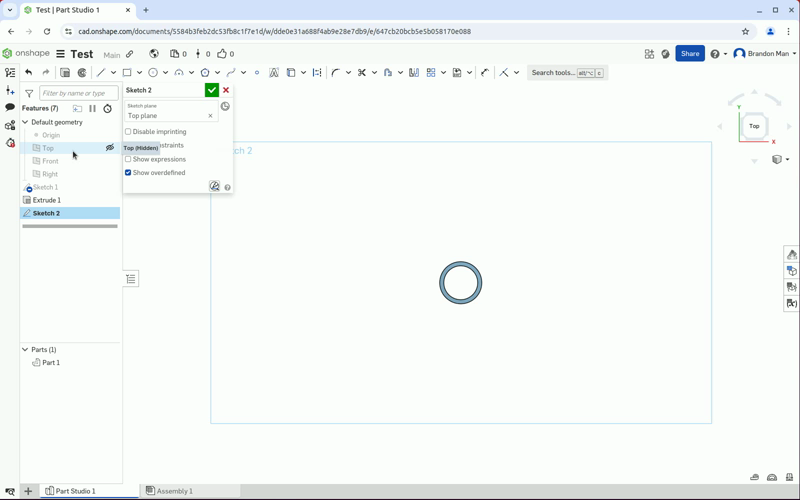
mouse_move(73, 352)
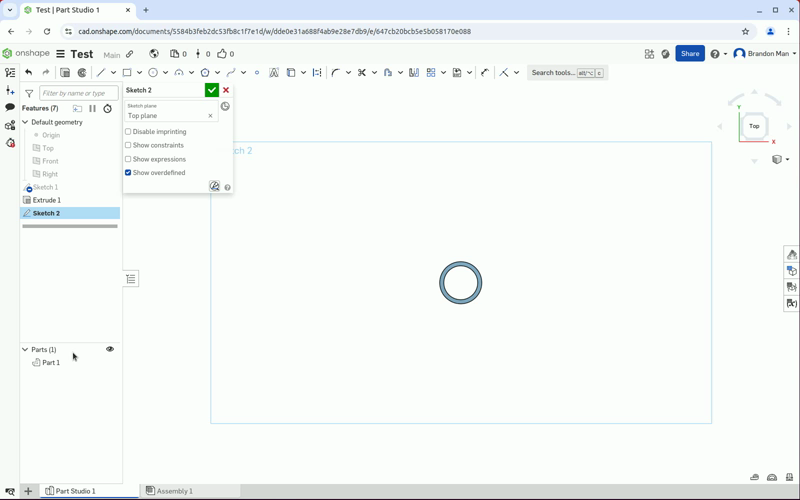
key(y)
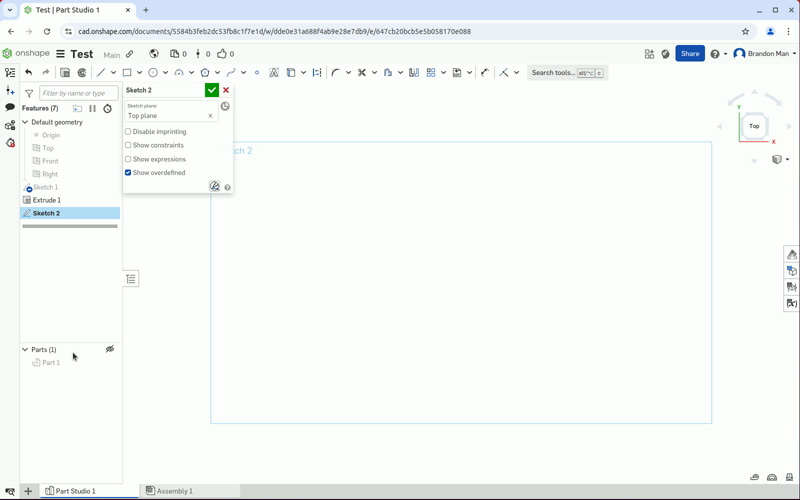
key(c)
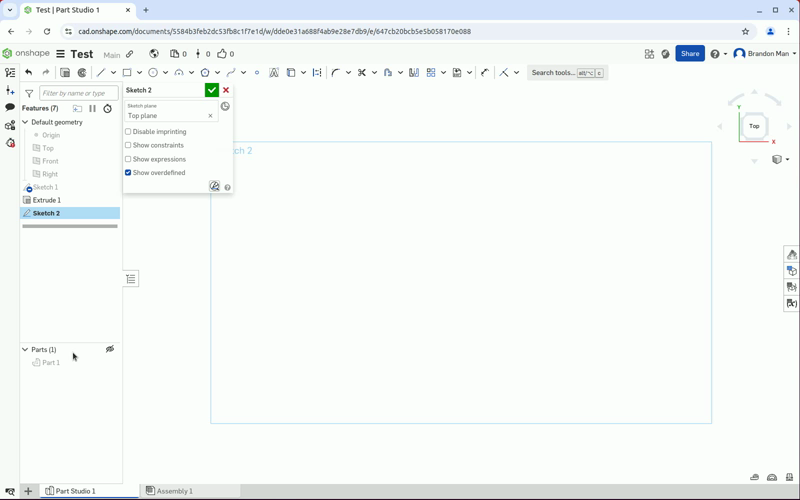
key_down(shift)
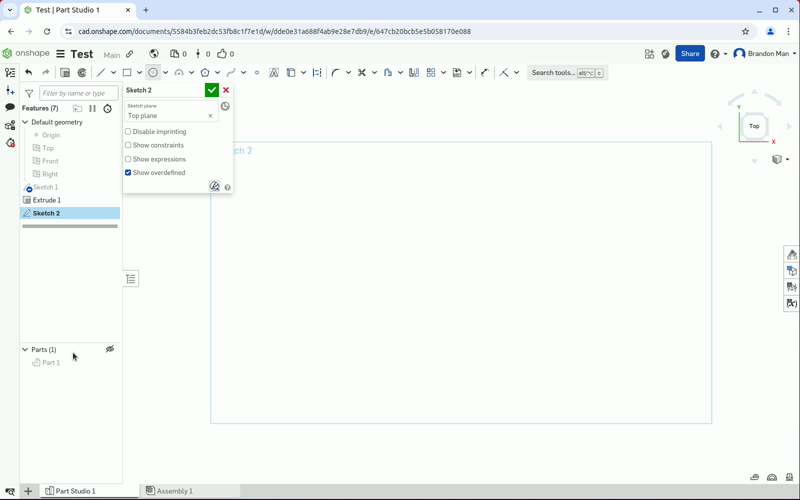
mouse_move(461, 282)
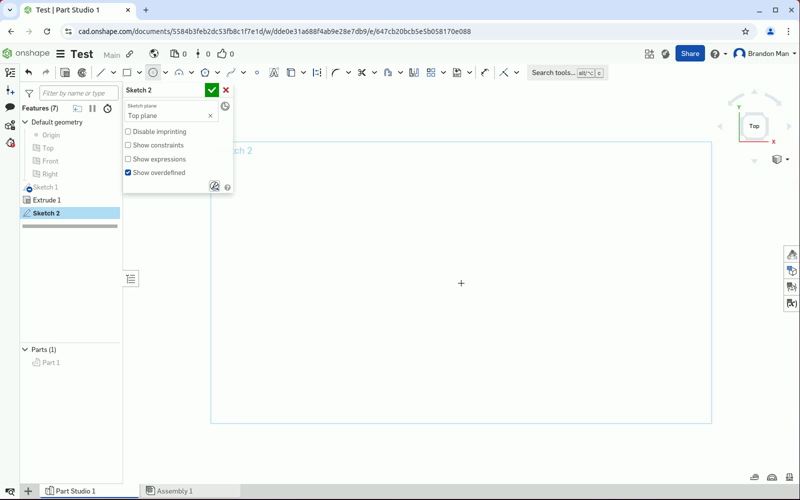
click(461, 282)
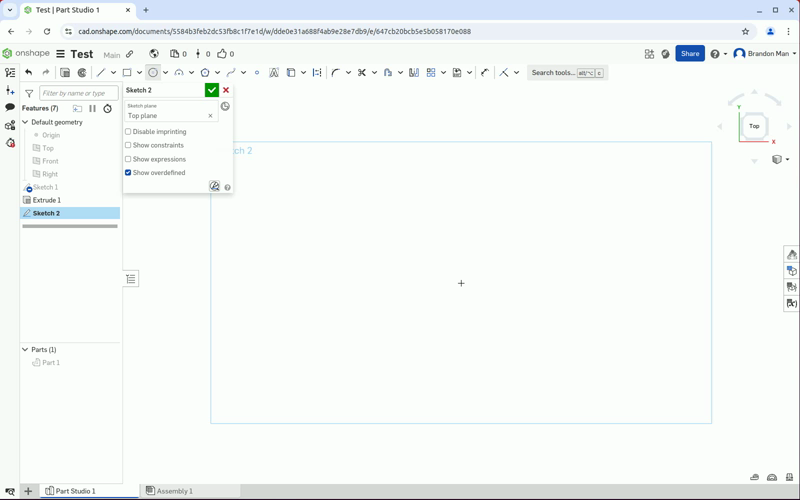
key_up(shift)
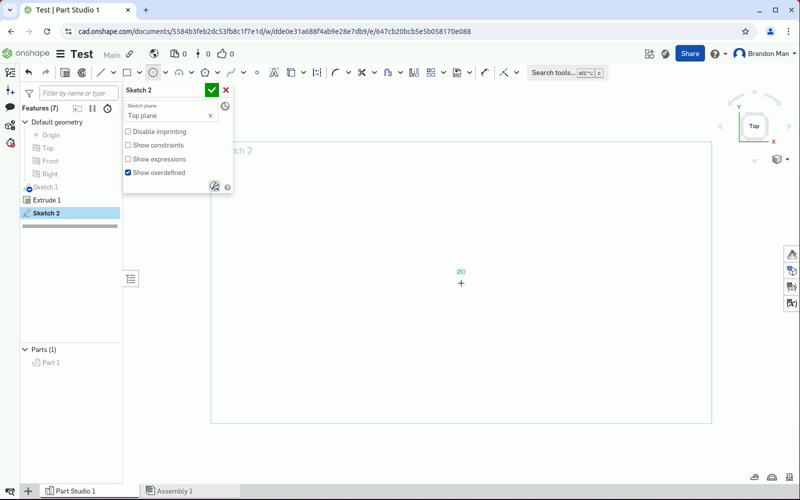
mouse_move(489, 282)
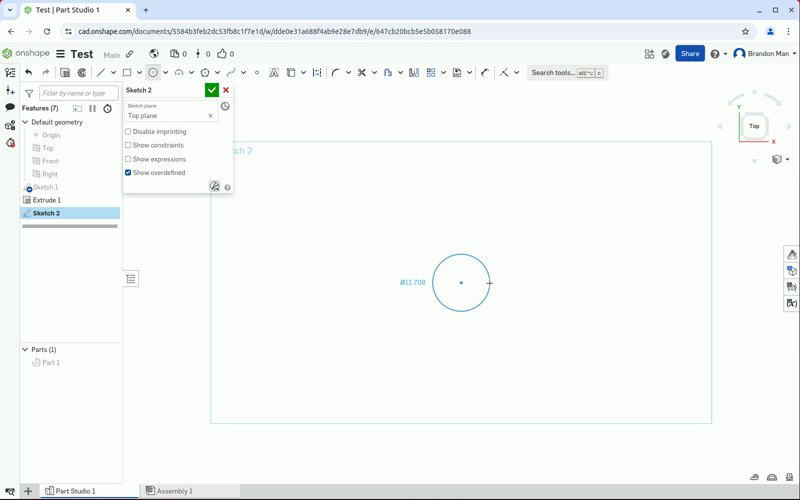
click(489, 282)
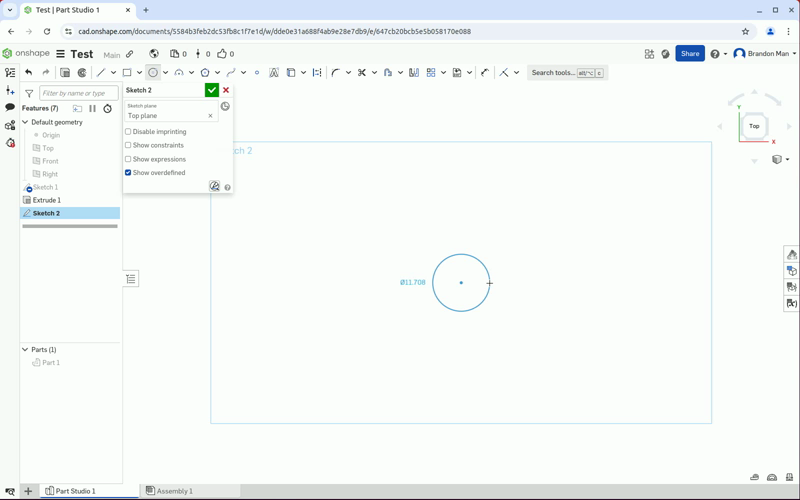
key(esc)
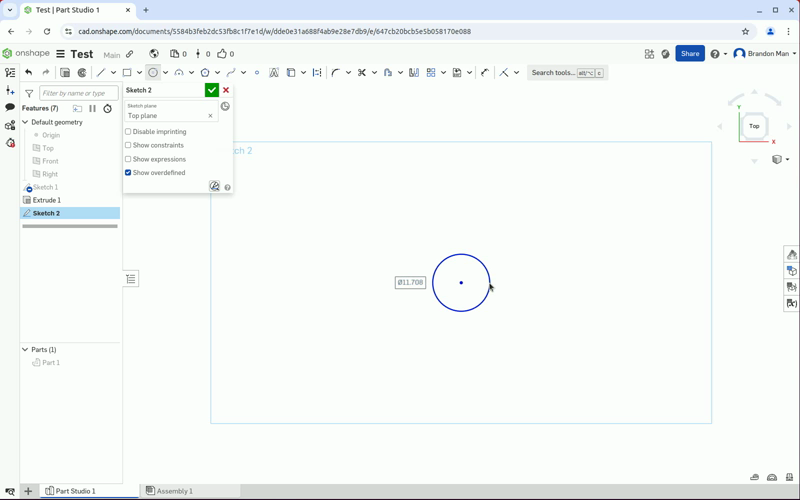
key(c)
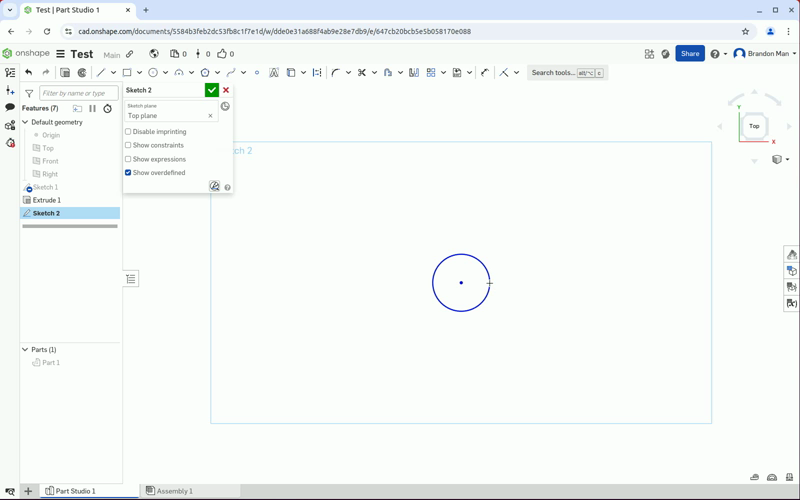
key_down(shift)
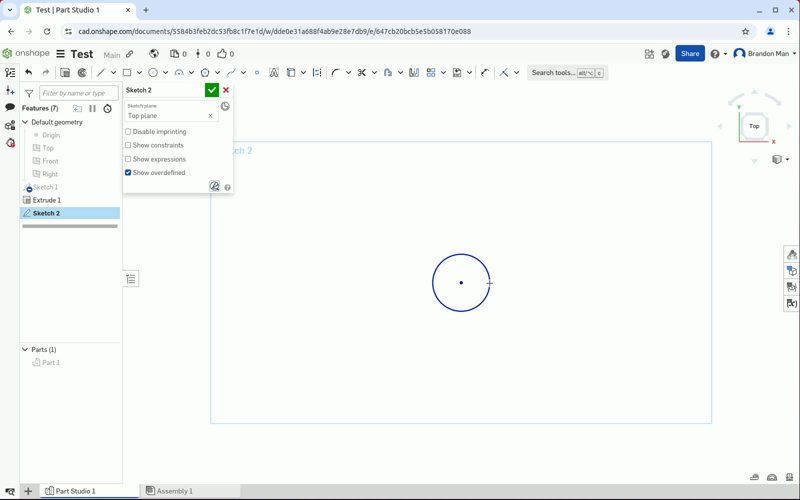
mouse_move(461, 282)
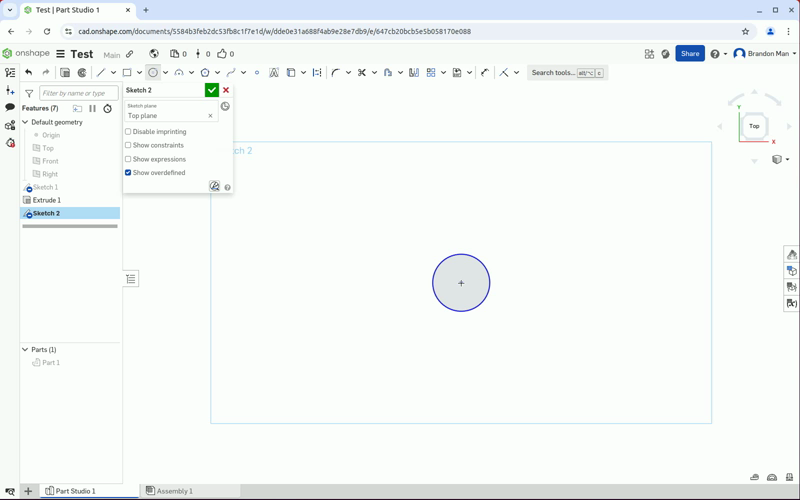
click(461, 282)
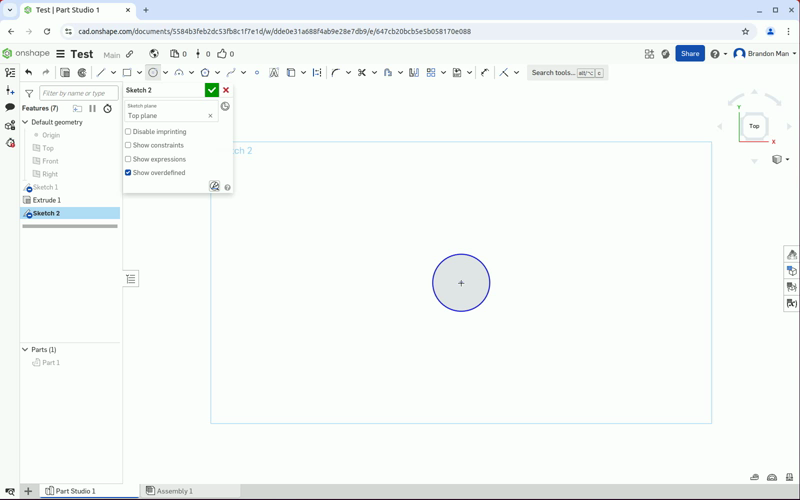
key_up(shift)
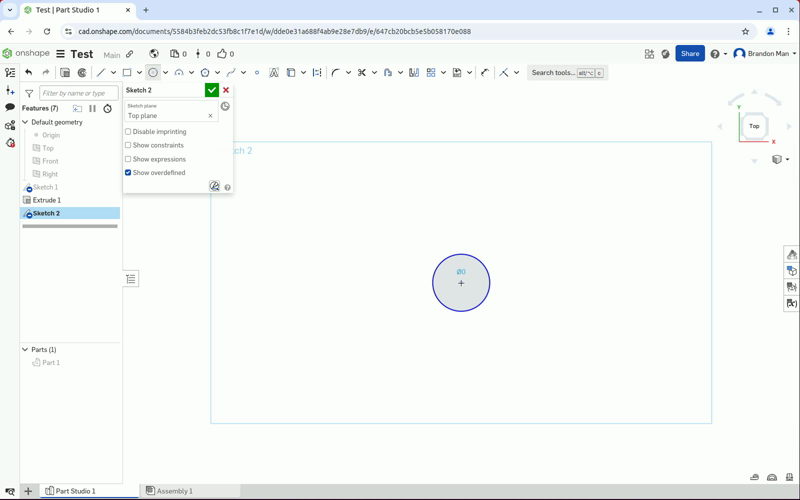
mouse_move(470, 282)
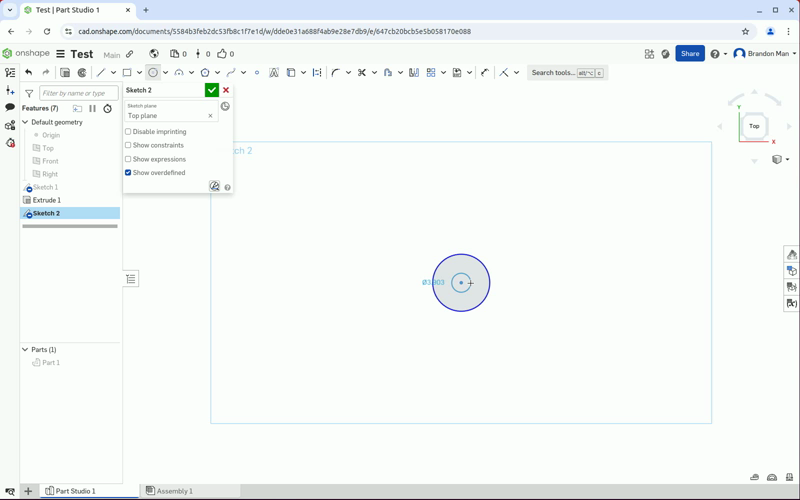
click(470, 282)
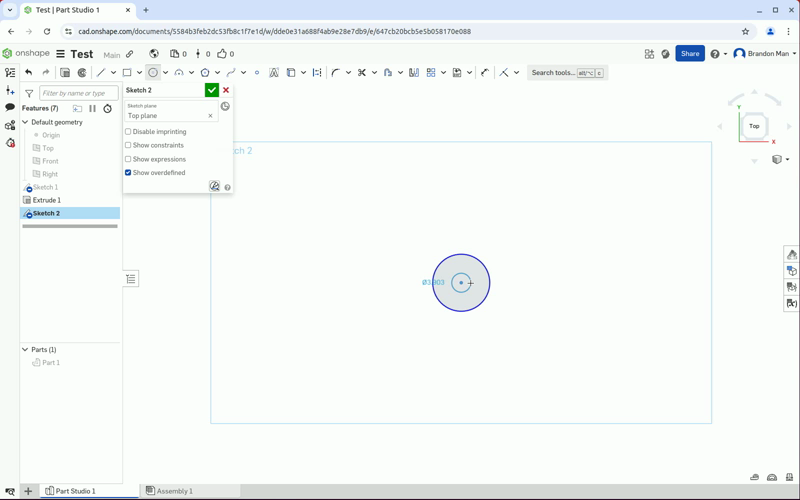
key(esc)
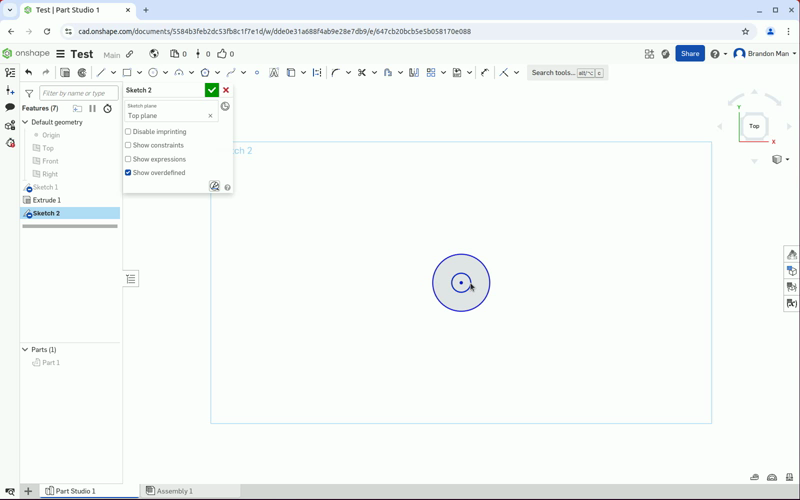
mouse_move(466, 263)
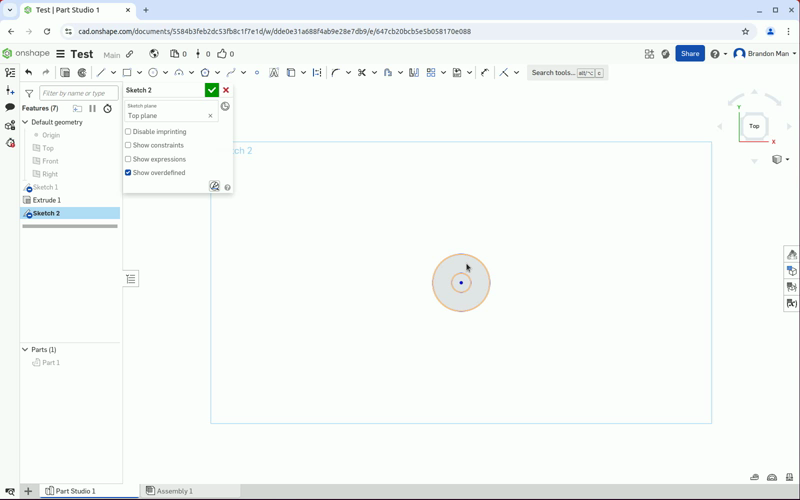
click(466, 263)
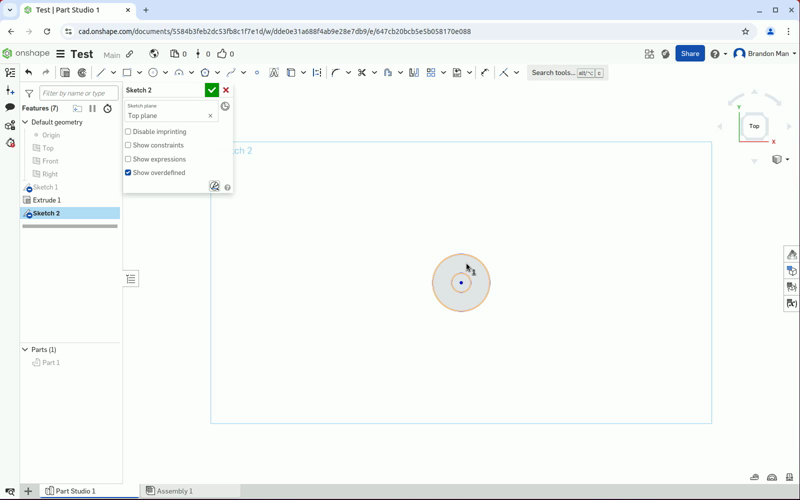
mouse_move(73, 352)
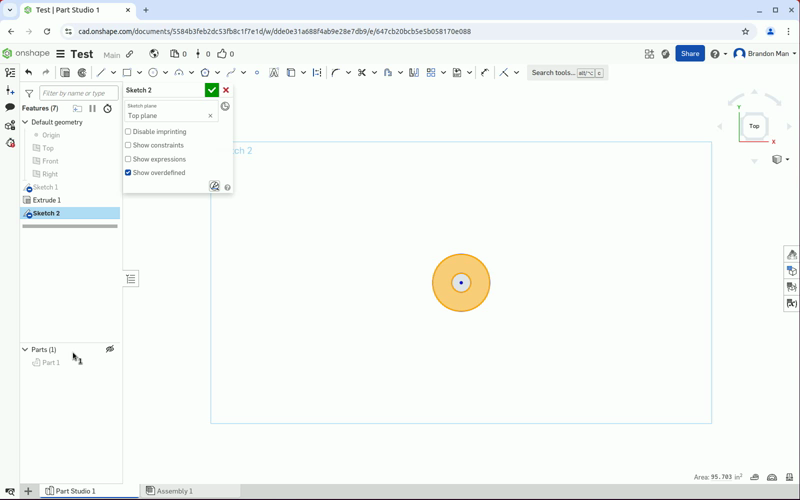
key(shift+y)
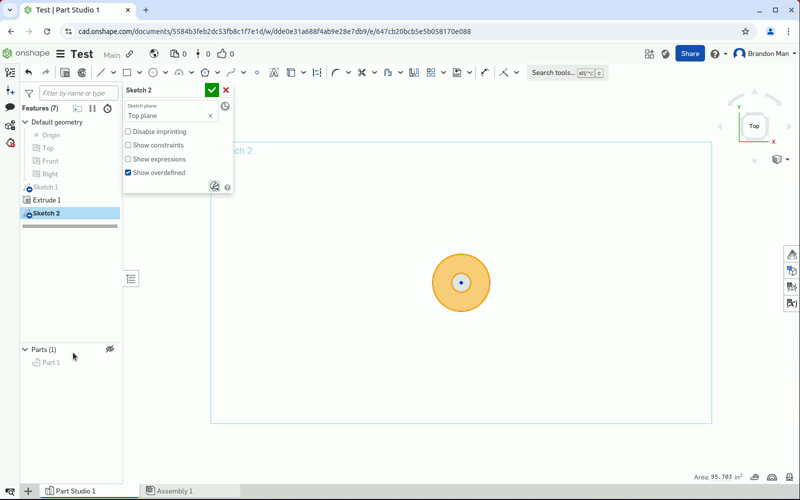
key(shift+e)
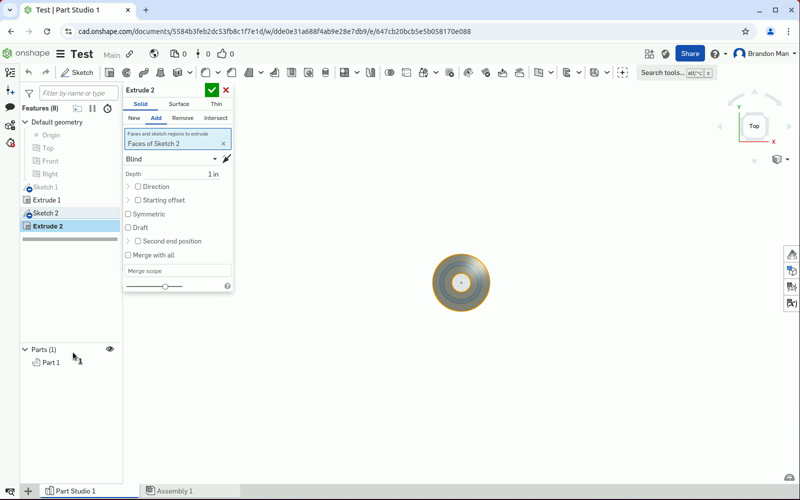
mouse_move(143, 106)
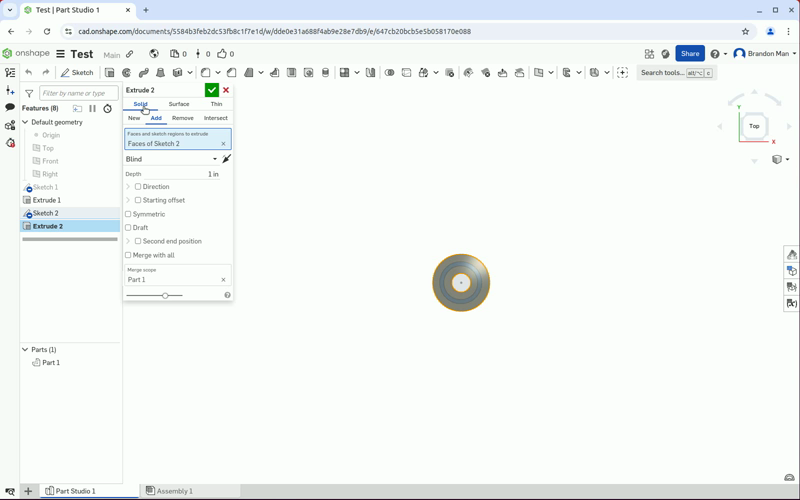
click(143, 106)
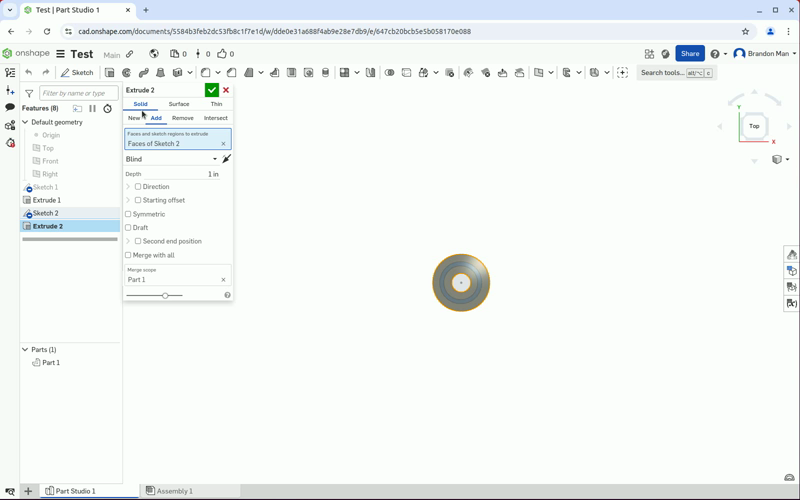
mouse_move(137, 120)
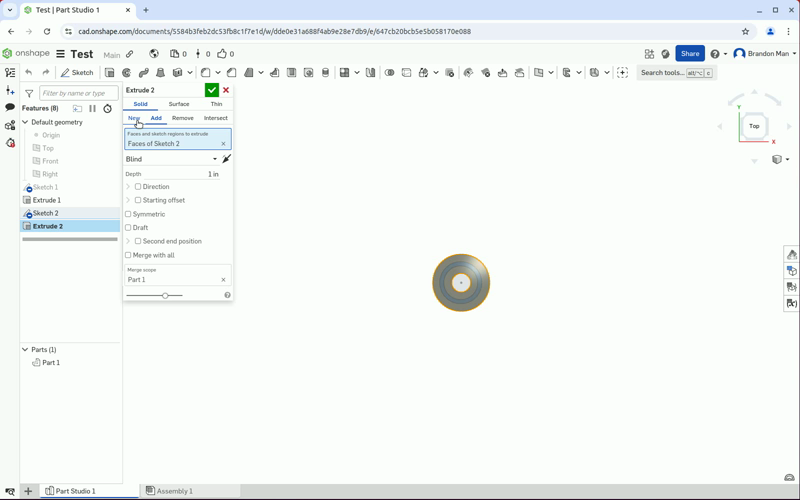
click(137, 120)
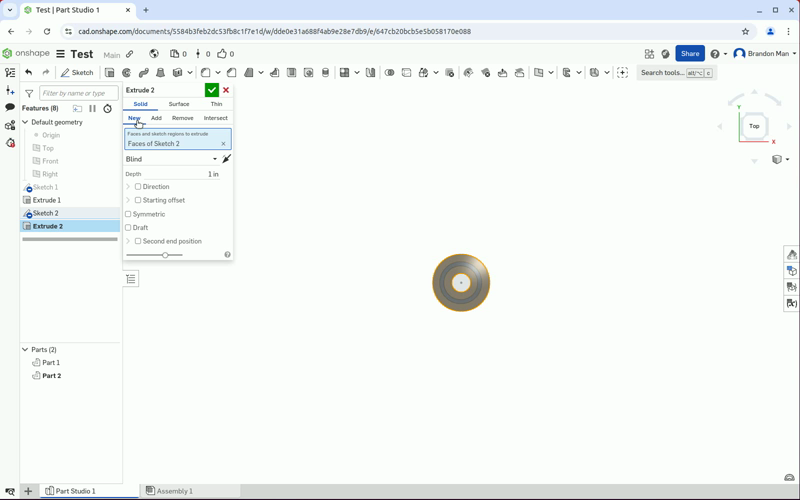
key(tab, 4)
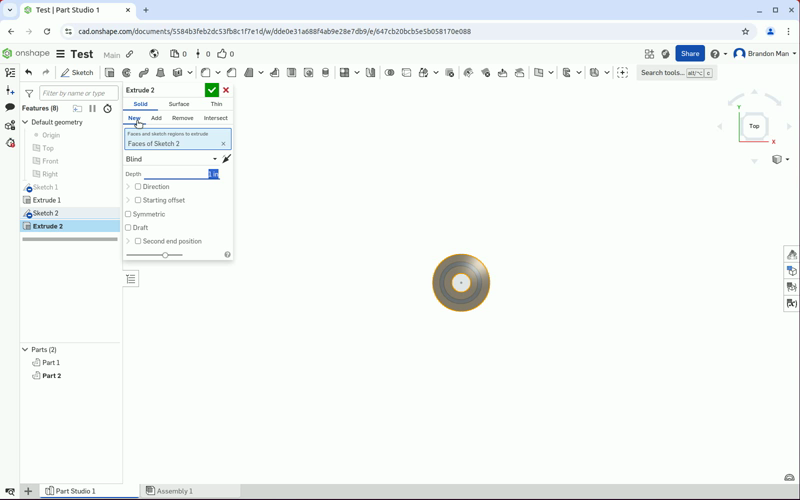
text(1.926)
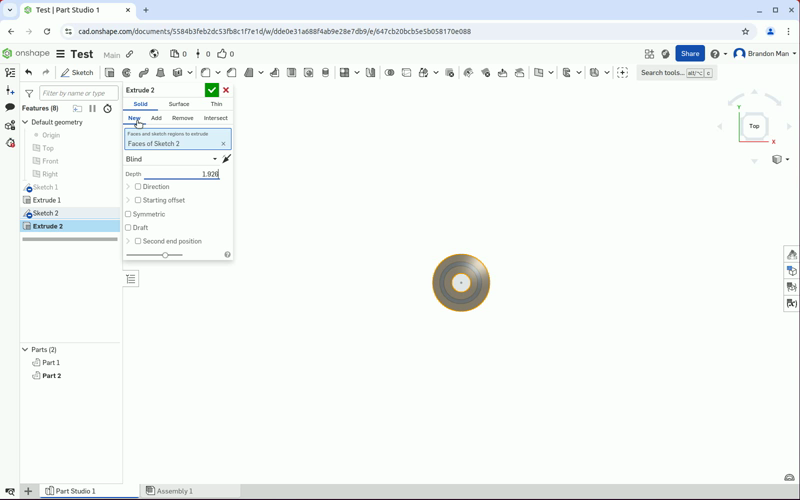
key(enter)
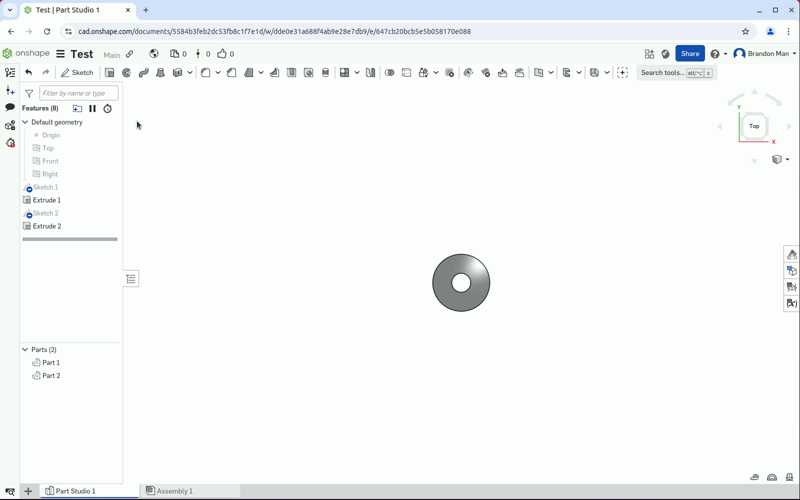
key(shift+h)
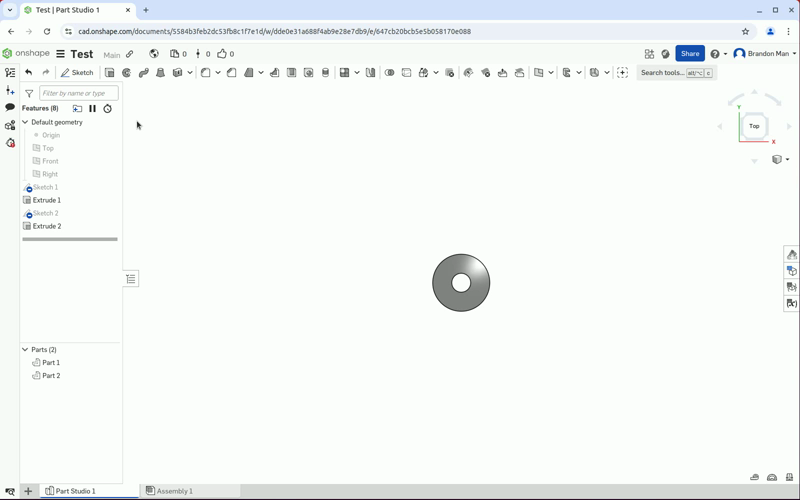
key(shift+h)
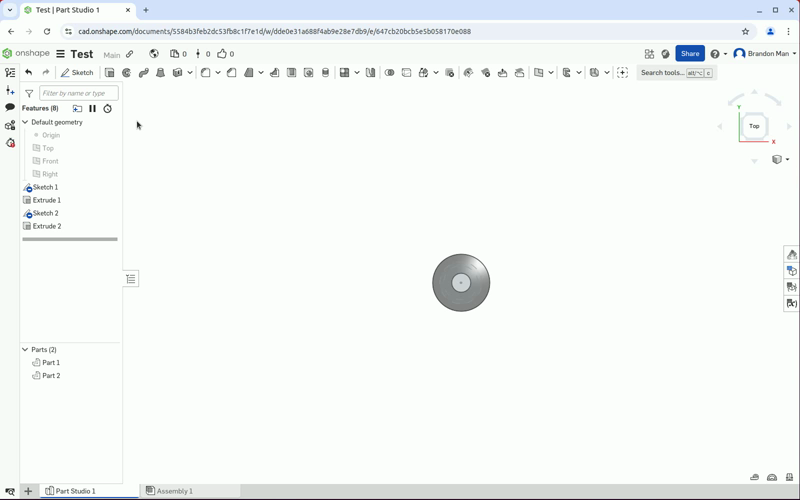
key(shift+7)
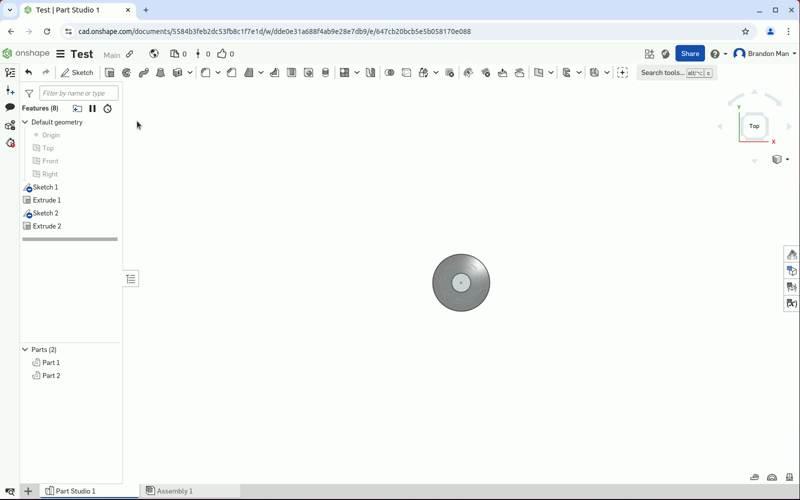
key(up, 3)
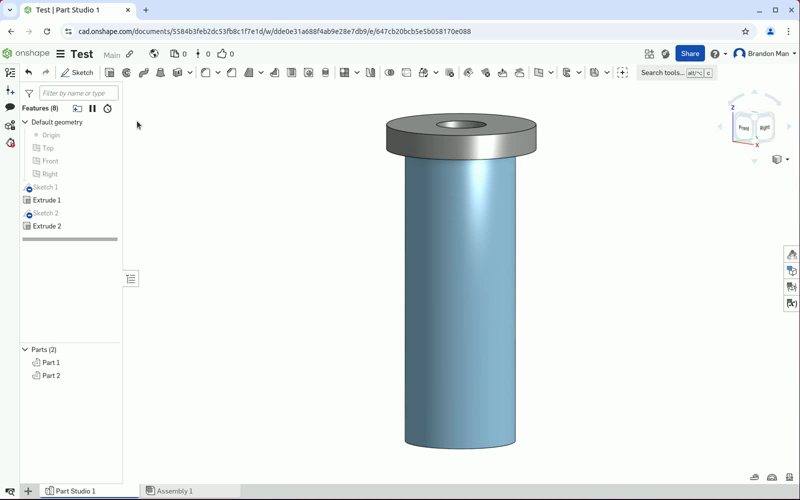
key(left, 3)
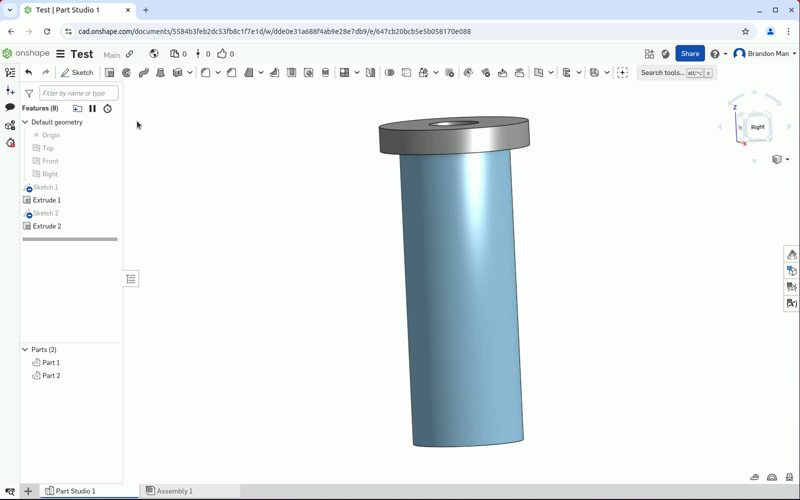
key(right, 3)
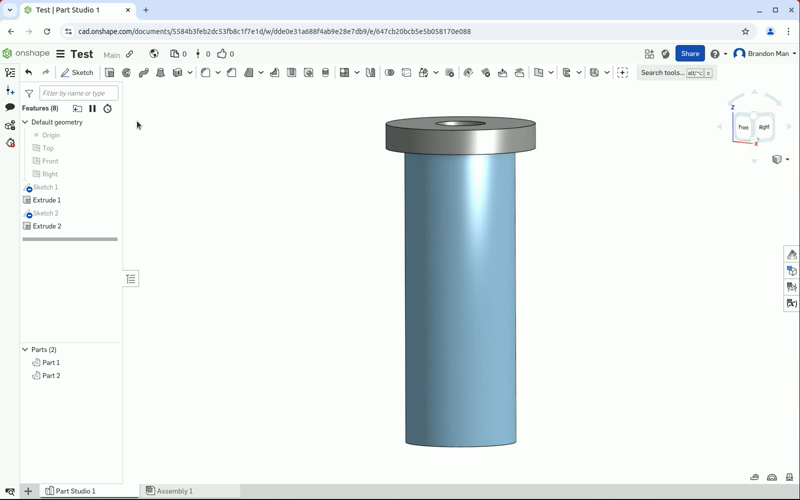
key(down, 3)
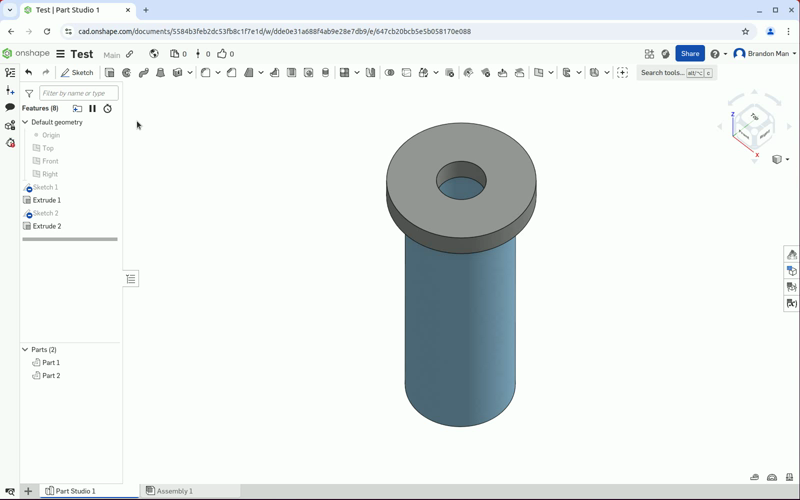
mouse_move(73, 189)
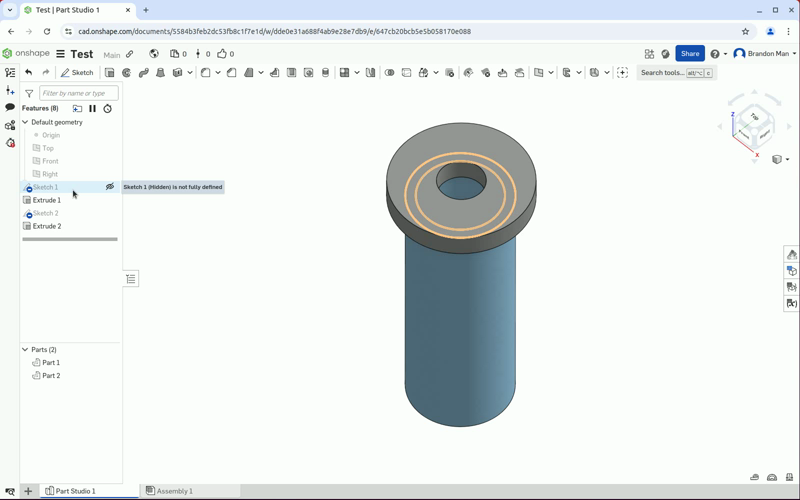
click(73, 189)